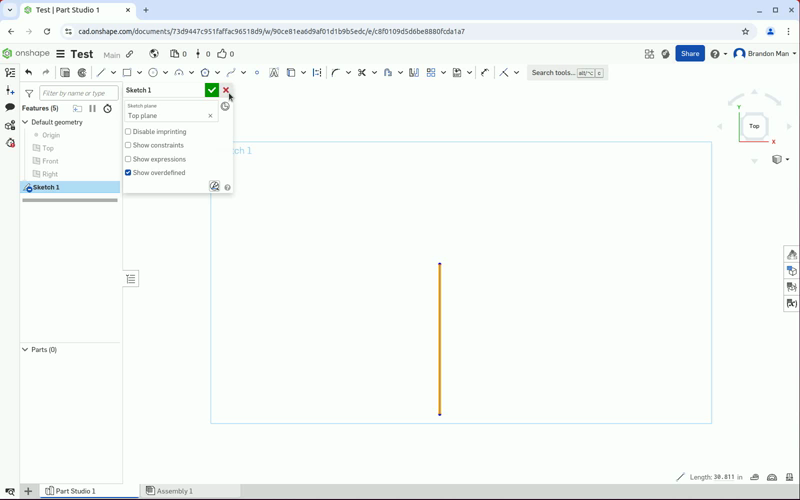
key(shift+h)
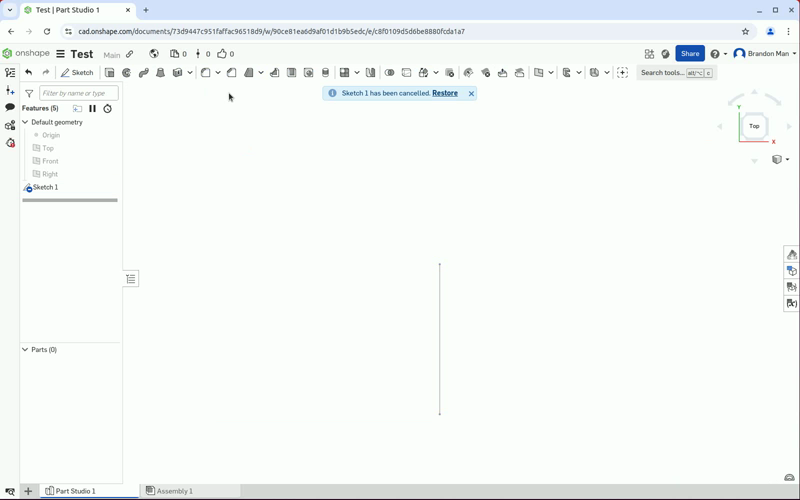
key(shift+s)
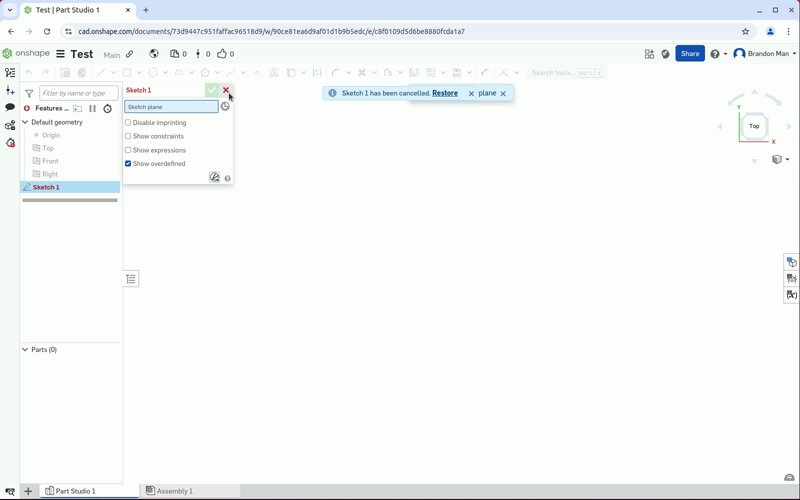
mouse_move(73, 150)
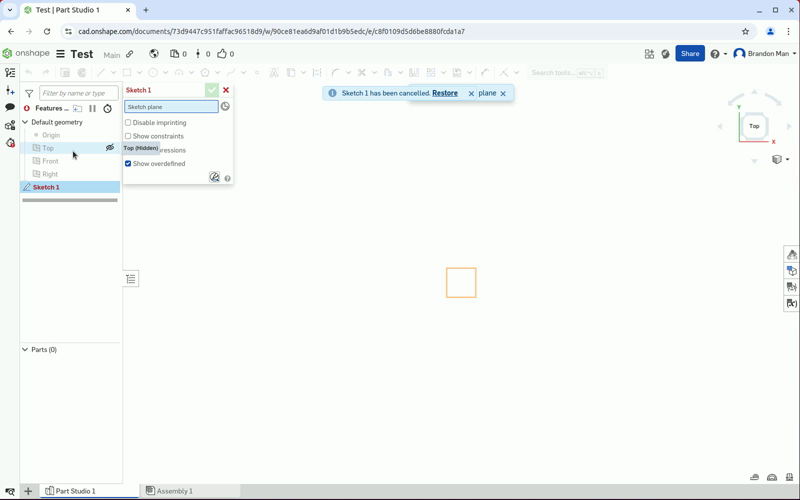
click(73, 150)
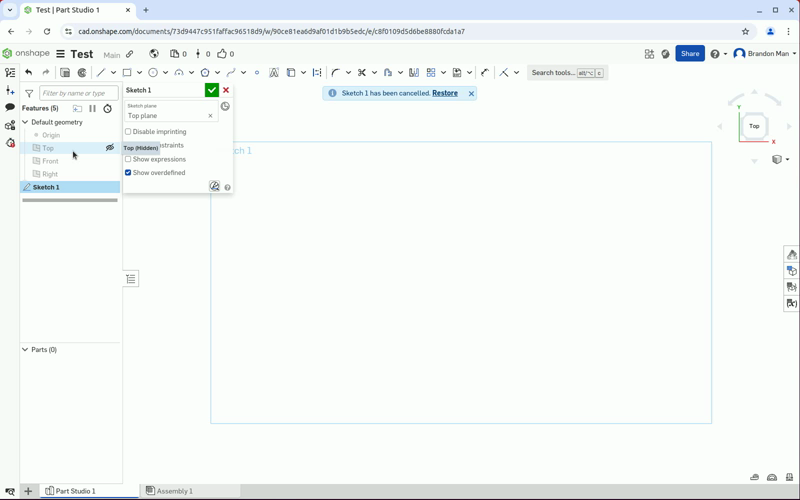
mouse_move(73, 352)
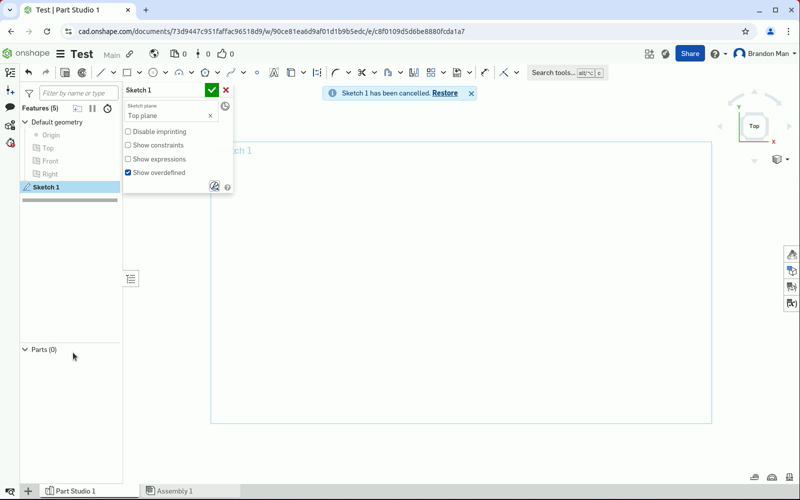
key(y)
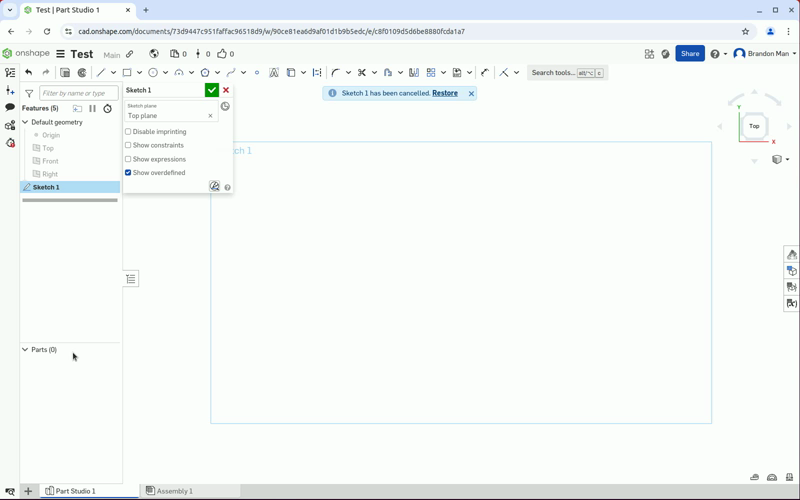
key(l)
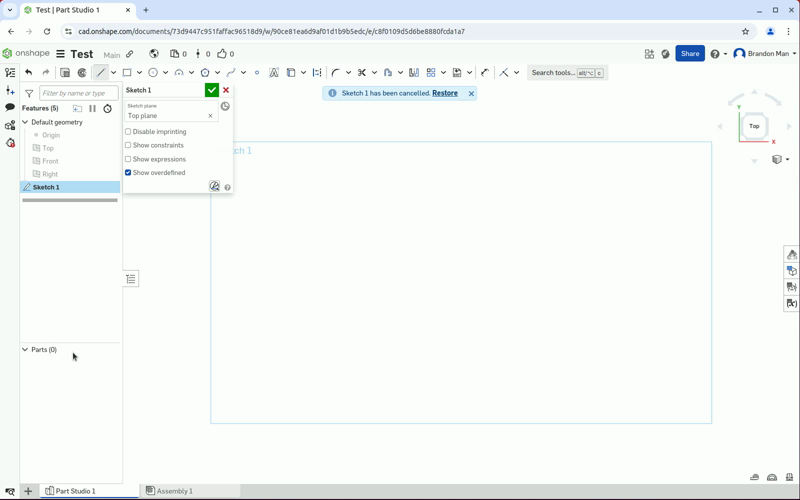
key_down(shift)
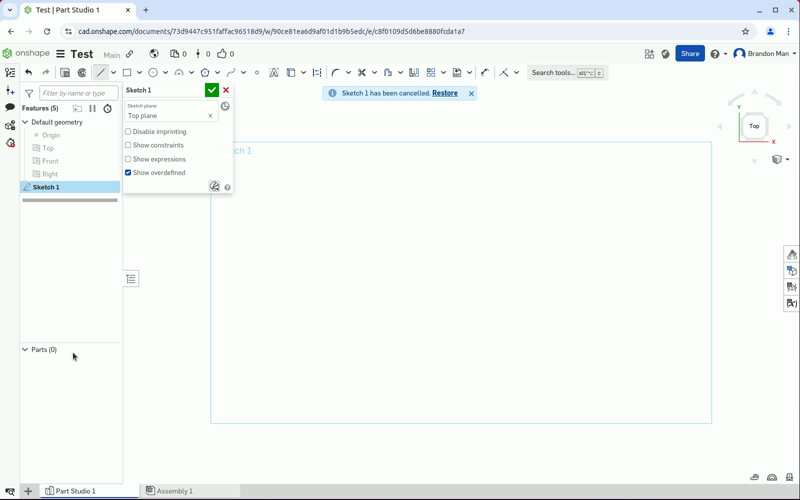
mouse_move(460, 282)
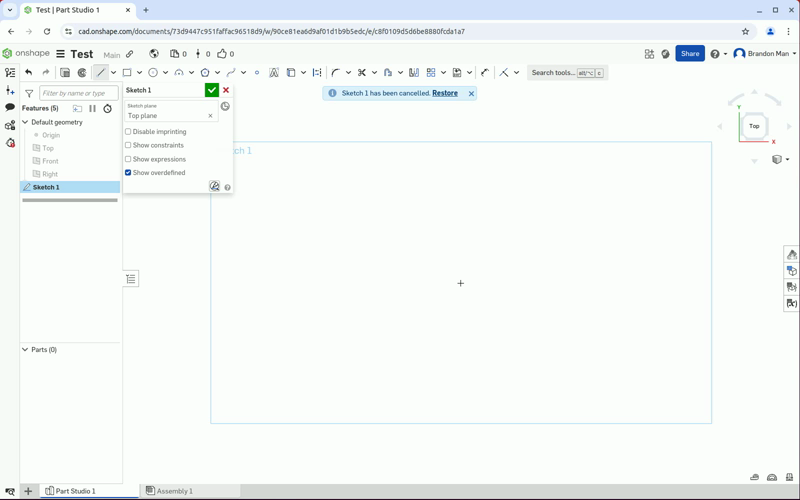
click(460, 282)
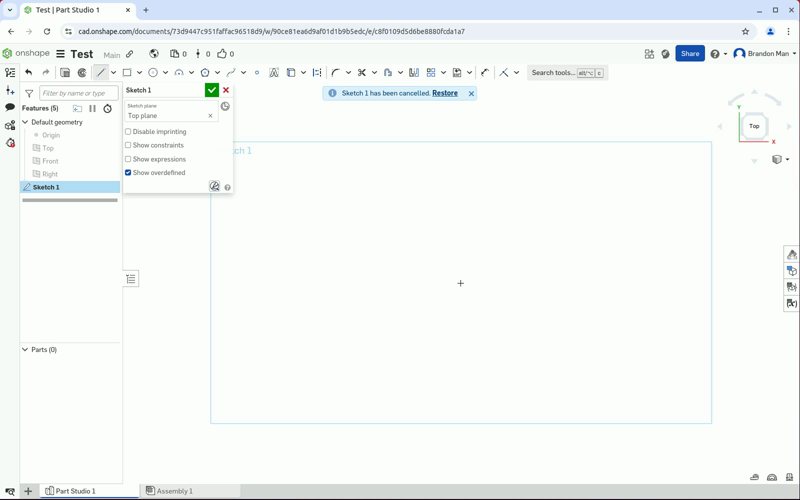
key_up(shift)
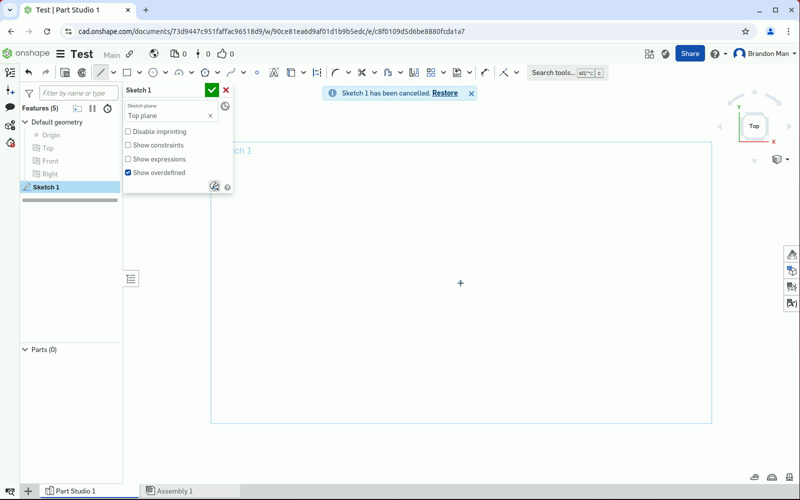
key_down(shift)
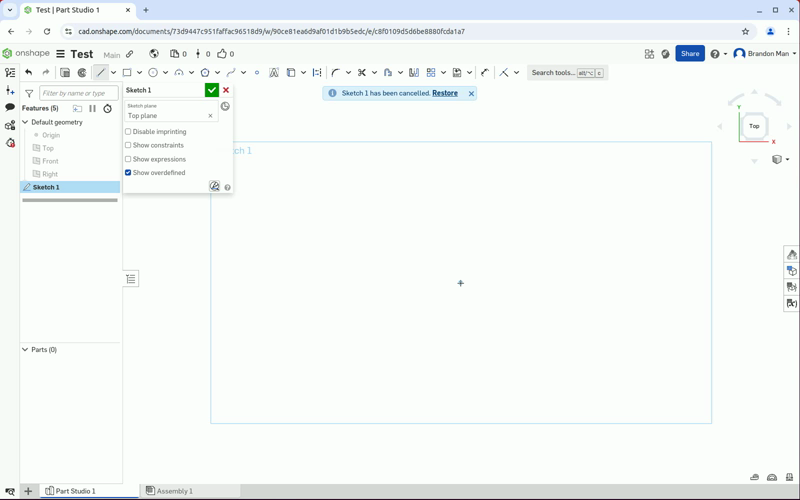
mouse_move(490, 282)
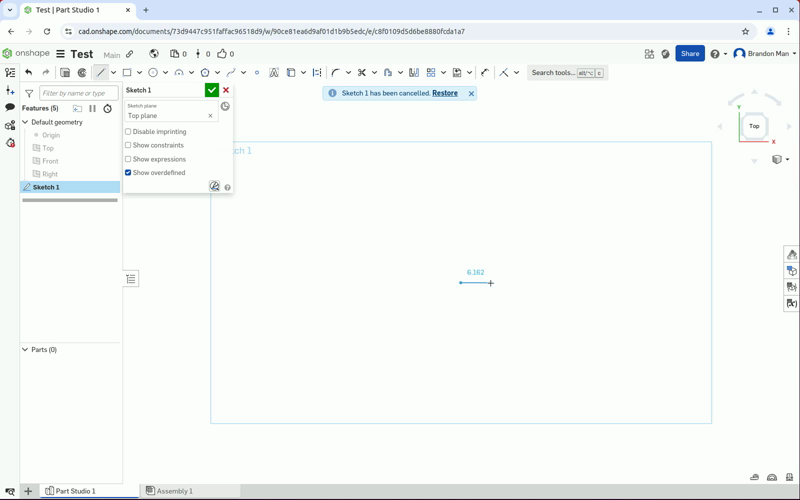
mouse_move(519, 282)
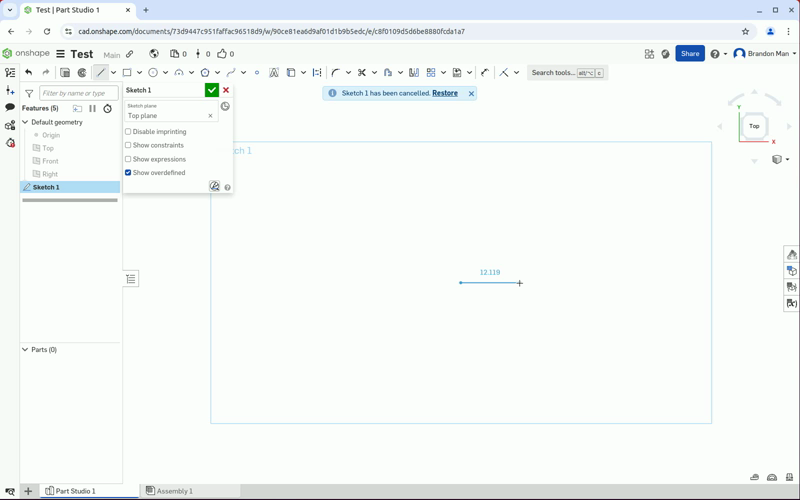
click(519, 282)
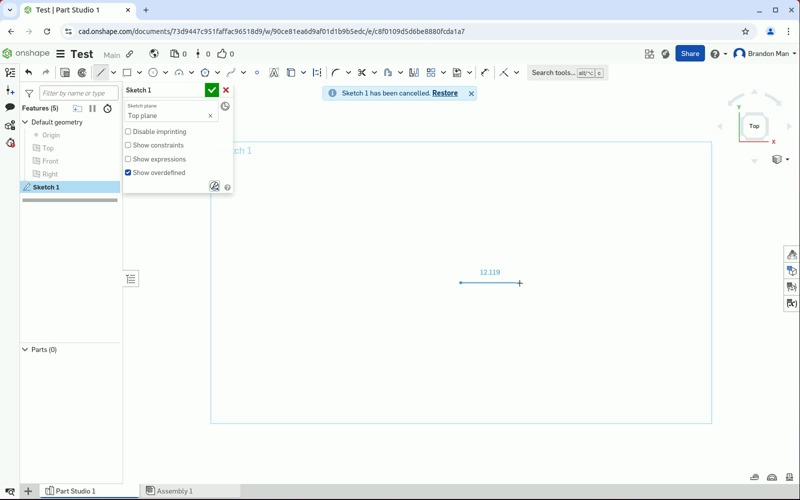
key_up(shift)
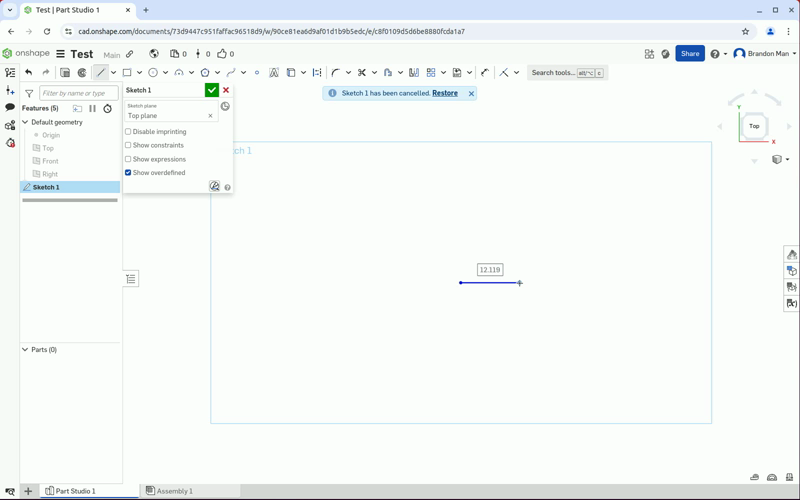
key_down(shift)
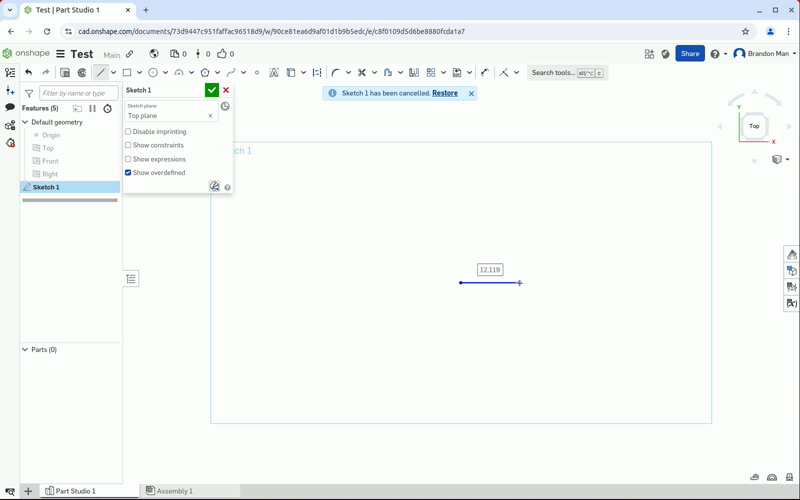
mouse_move(549, 282)
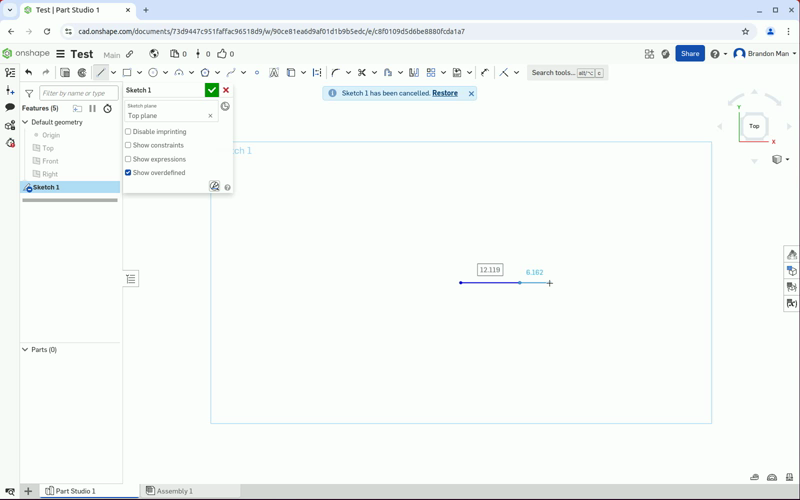
mouse_move(519, 230)
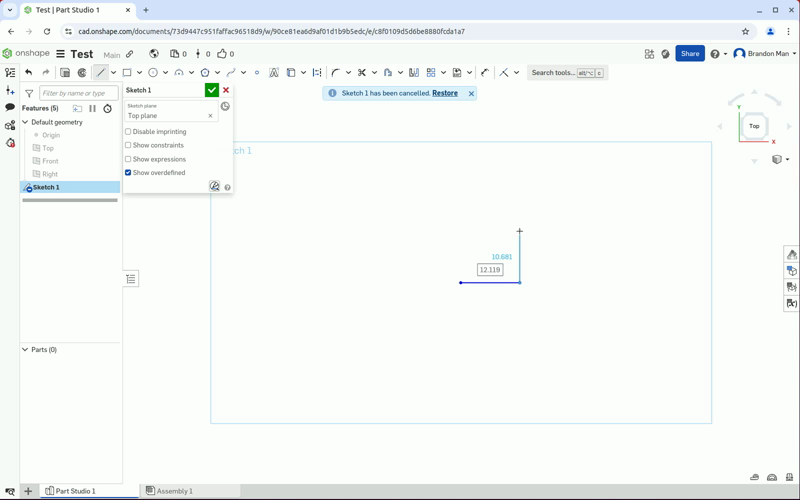
click(519, 230)
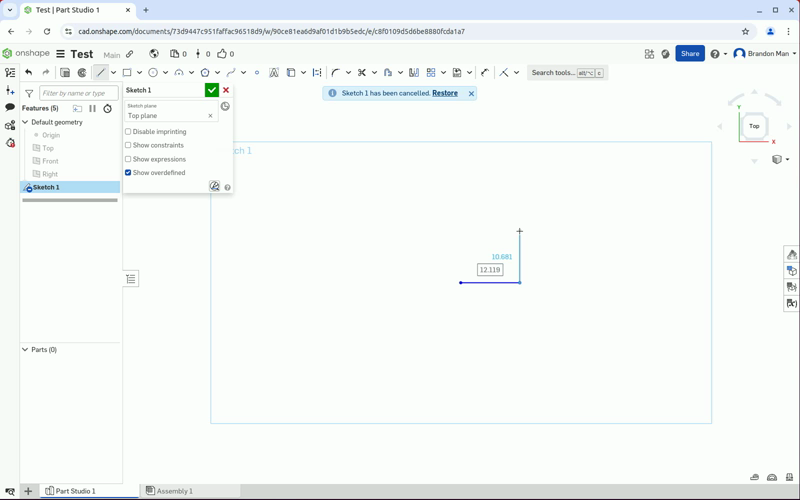
key_up(shift)
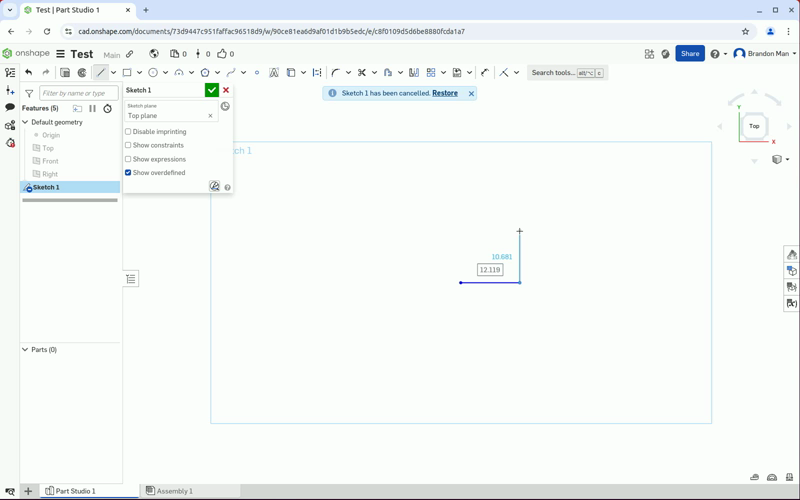
key_down(shift)
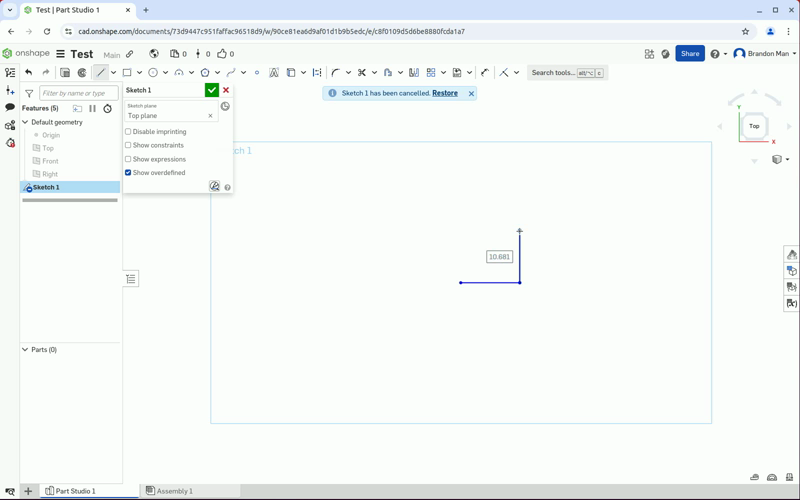
mouse_move(549, 230)
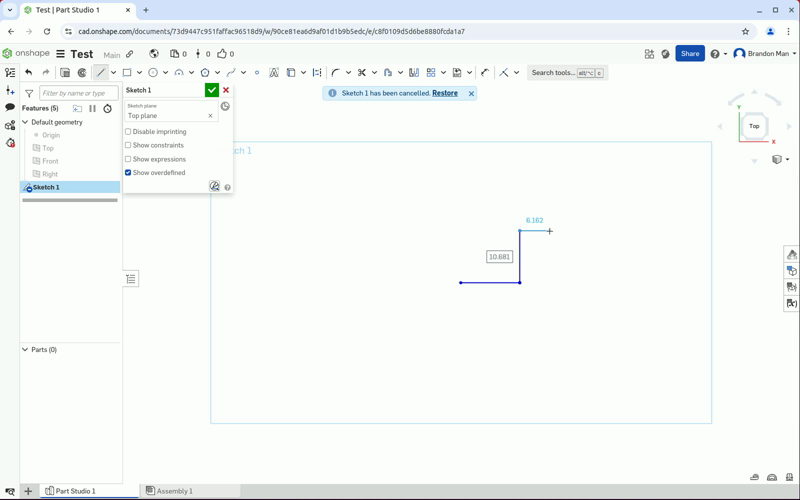
mouse_move(460, 230)
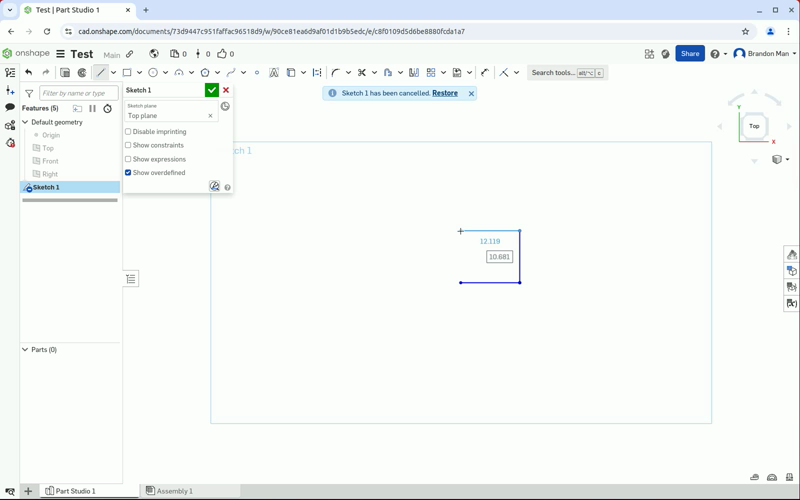
click(460, 230)
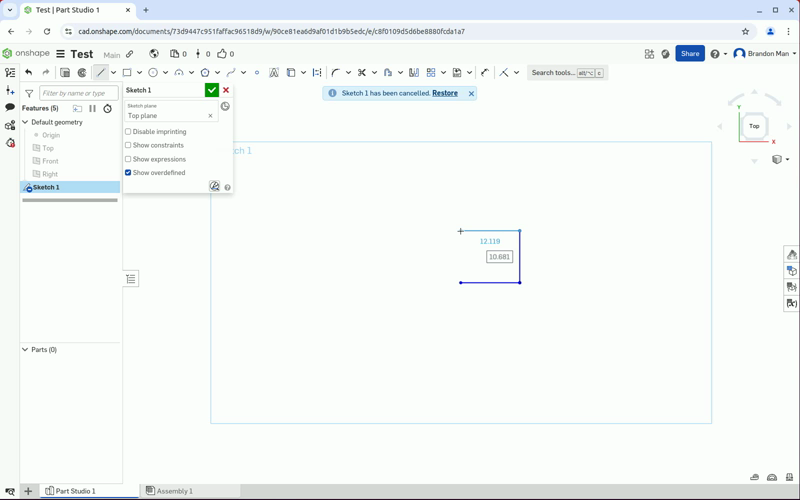
key_up(shift)
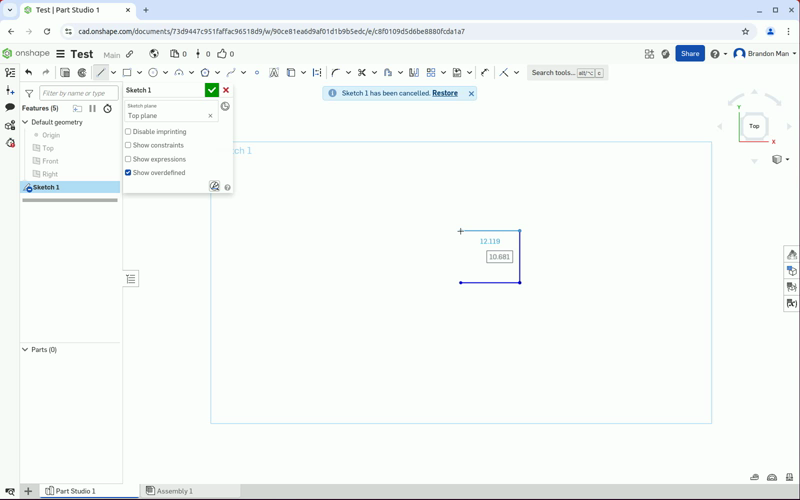
mouse_move(490, 230)
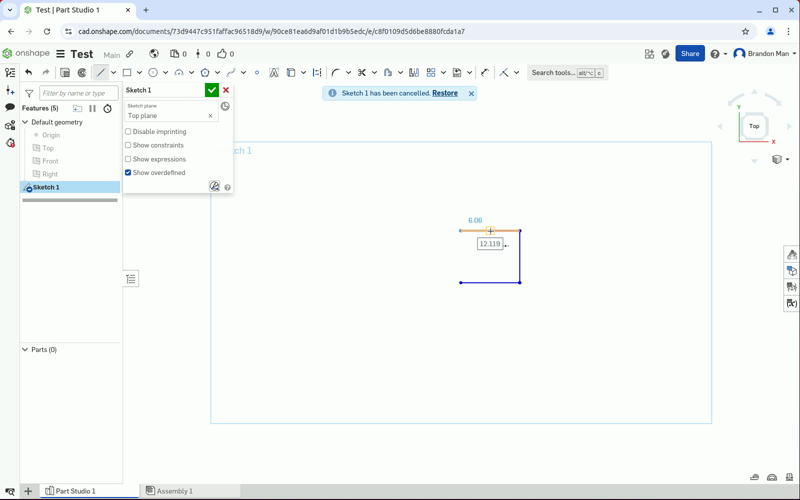
key_down(shift)
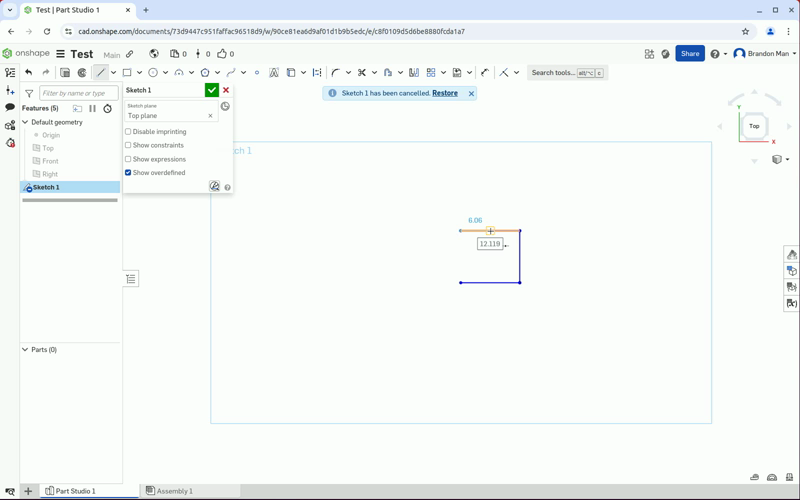
mouse_move(460, 282)
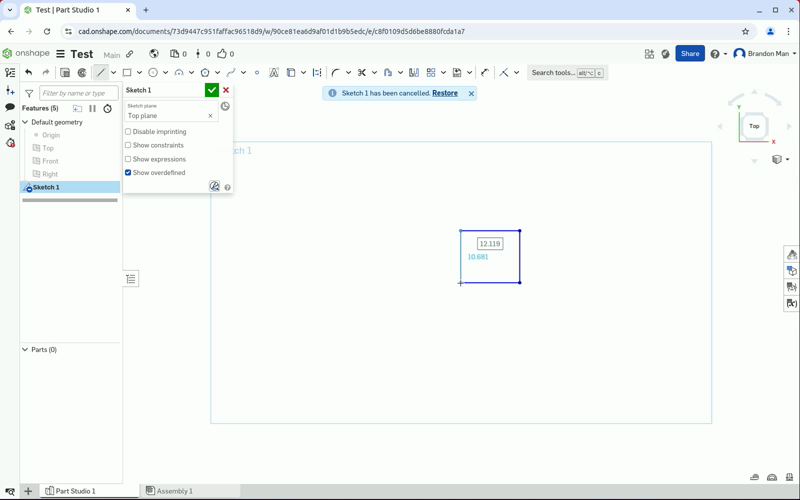
key_up(shift)
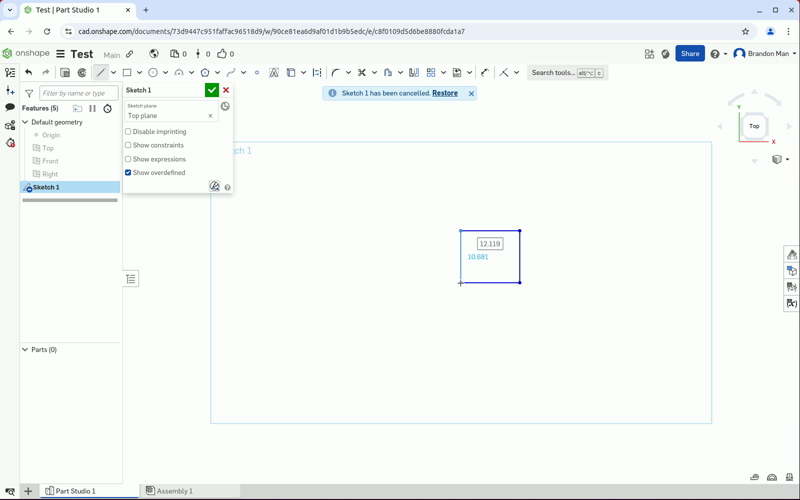
click(460, 282)
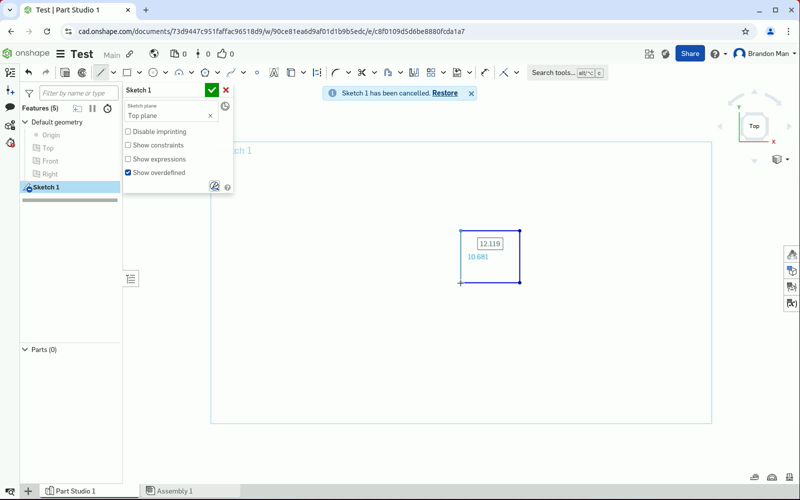
key(esc)
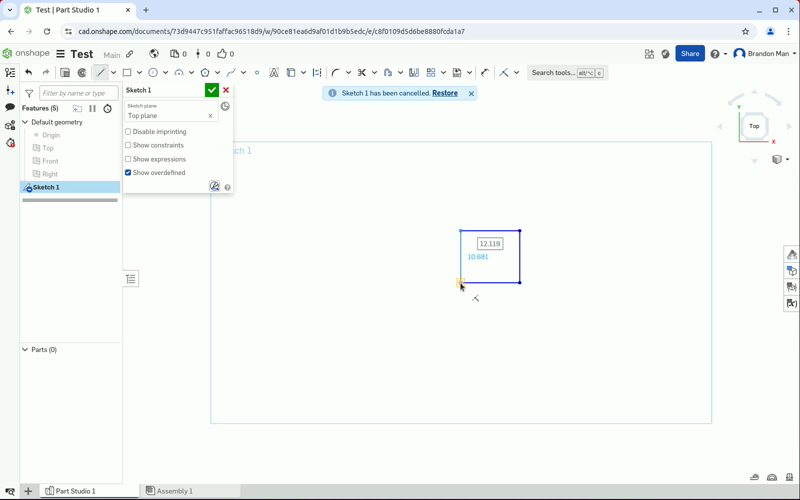
mouse_move(506, 279)
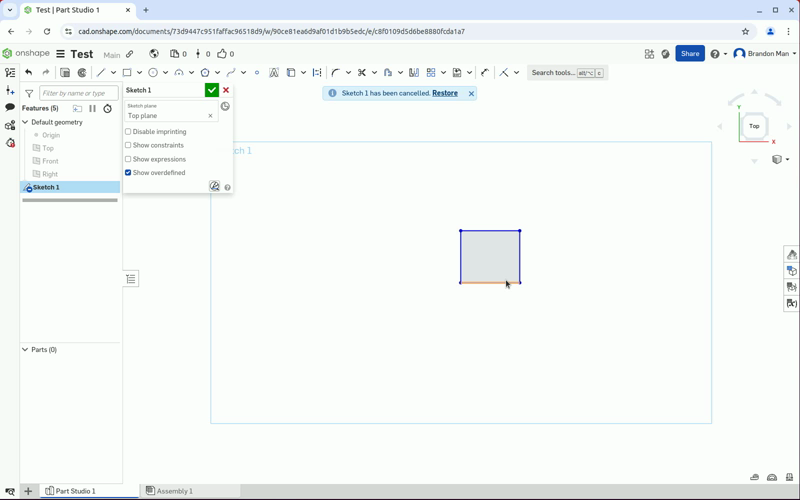
click(506, 279)
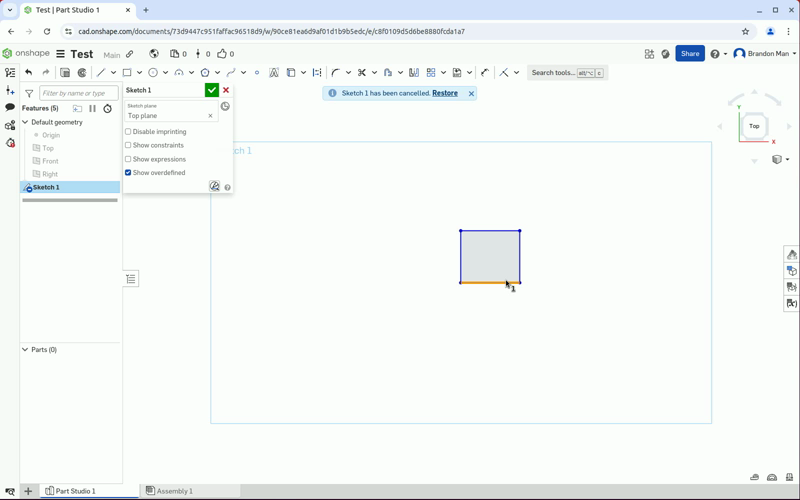
mouse_move(73, 352)
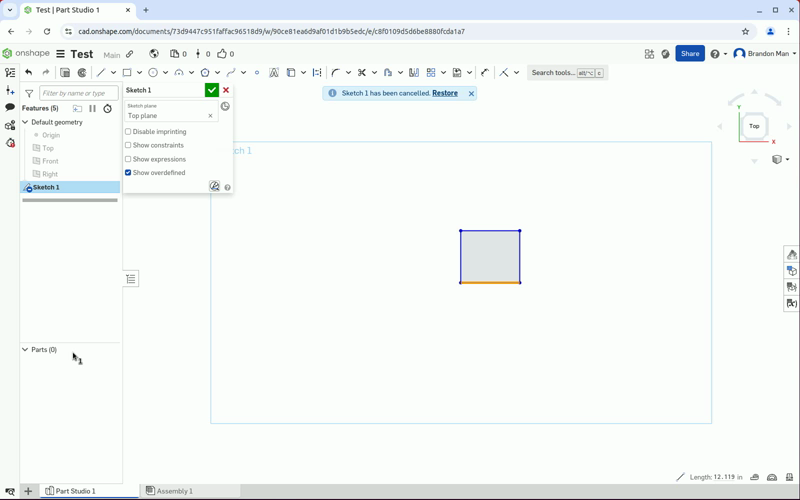
key(shift+y)
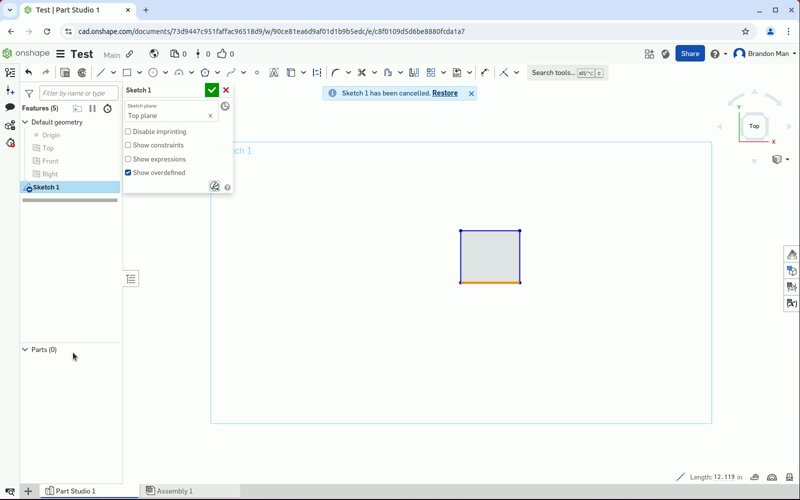
key(shift+e)
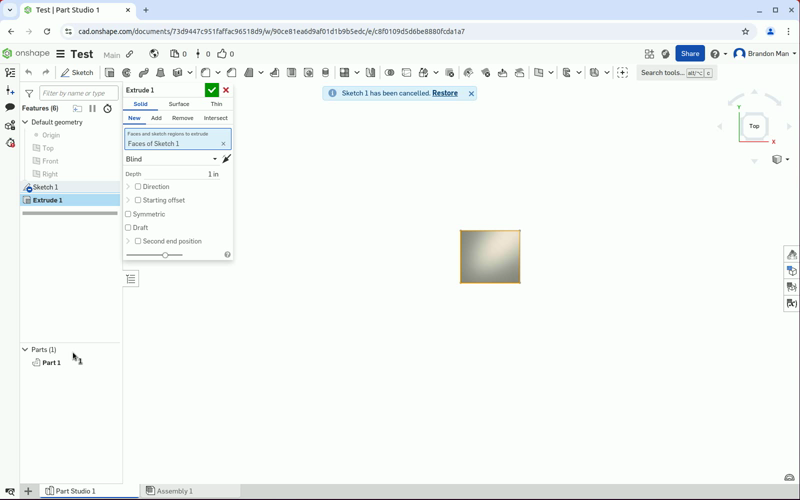
mouse_move(143, 106)
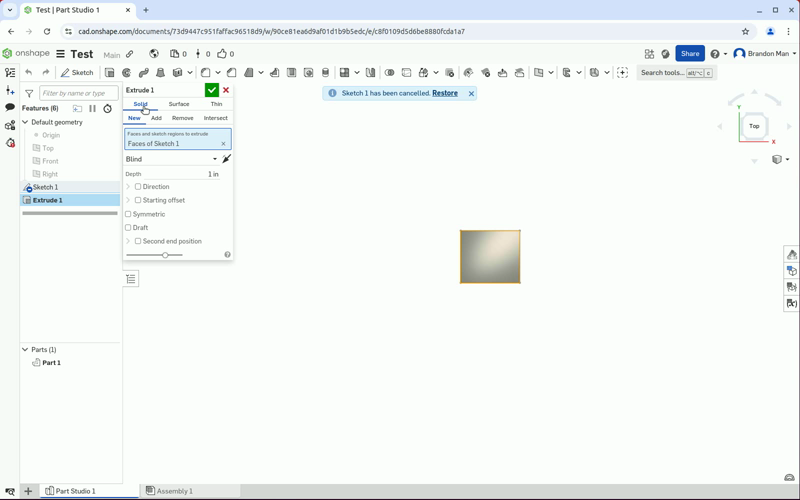
click(143, 106)
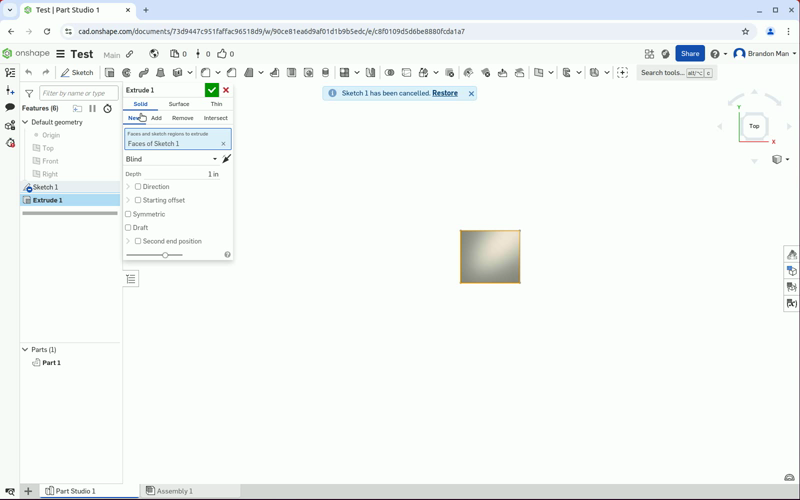
mouse_move(137, 120)
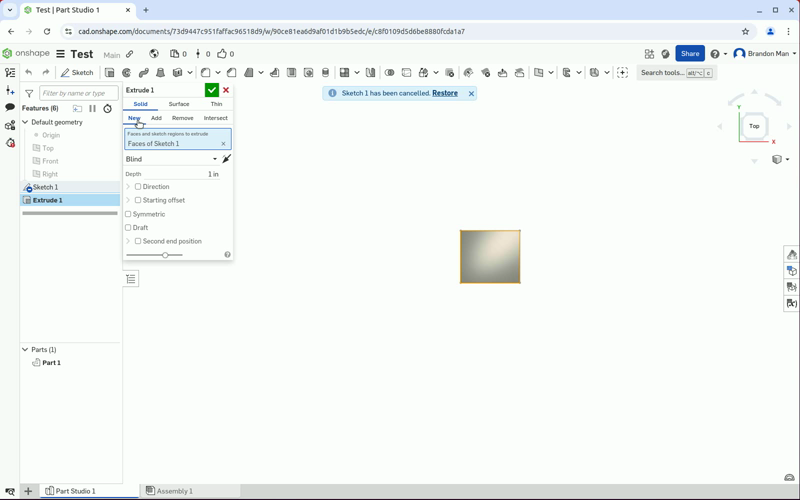
click(137, 120)
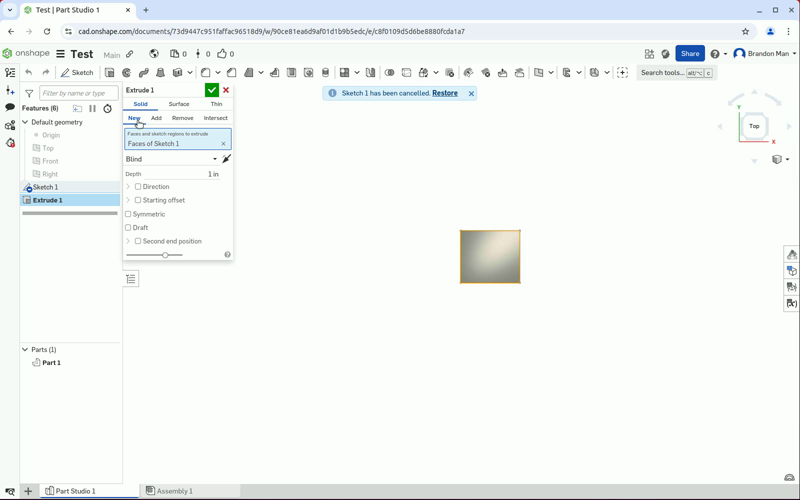
key(tab, 4)
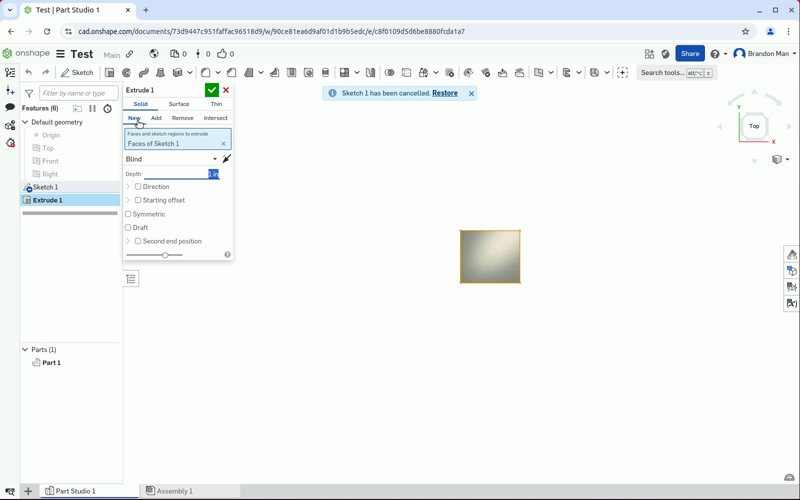
text(2.889)
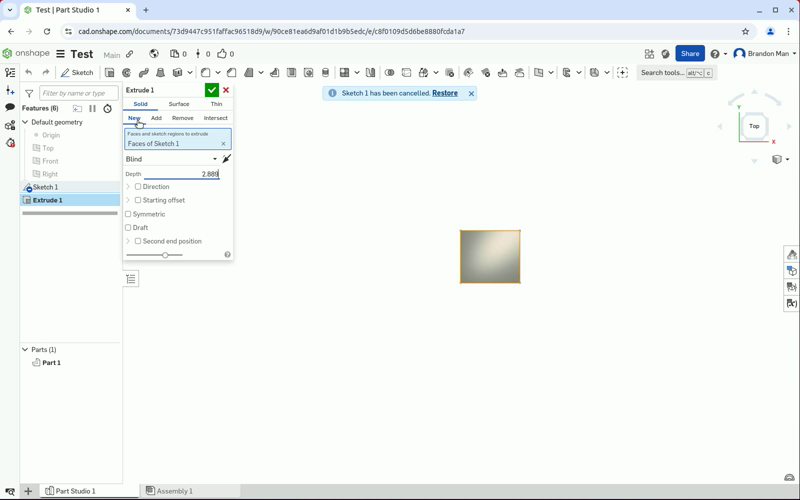
key(enter)
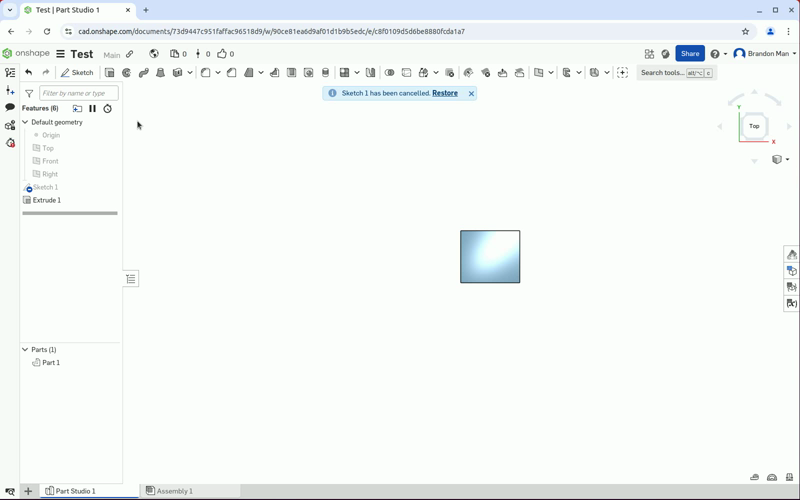
key(shift+h)
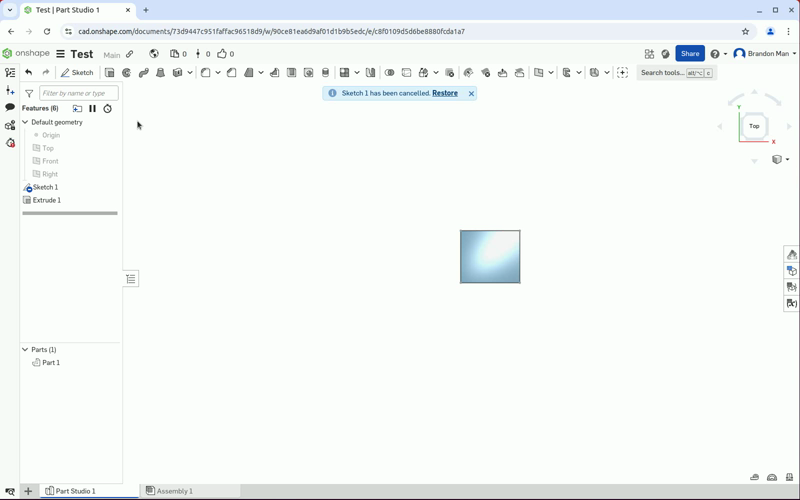
key(shift+h)
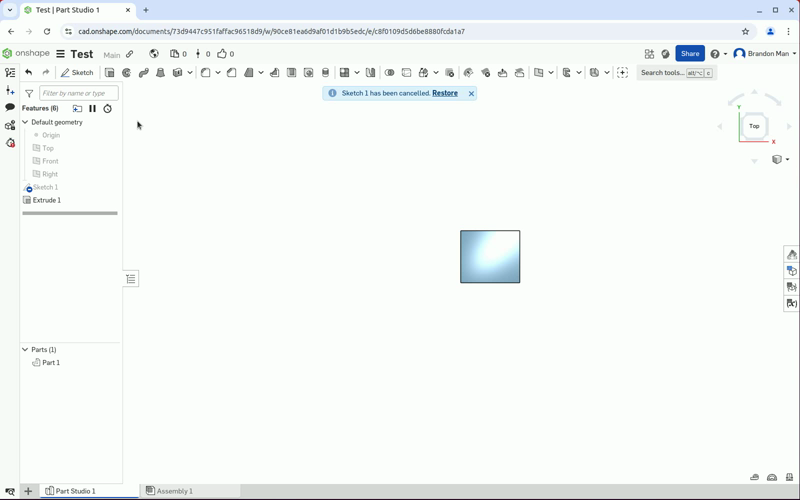
mouse_move(73, 189)
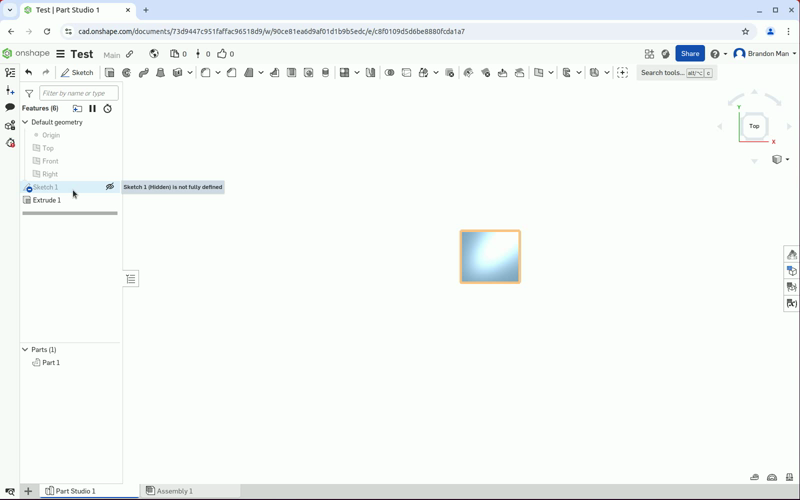
click(73, 189)
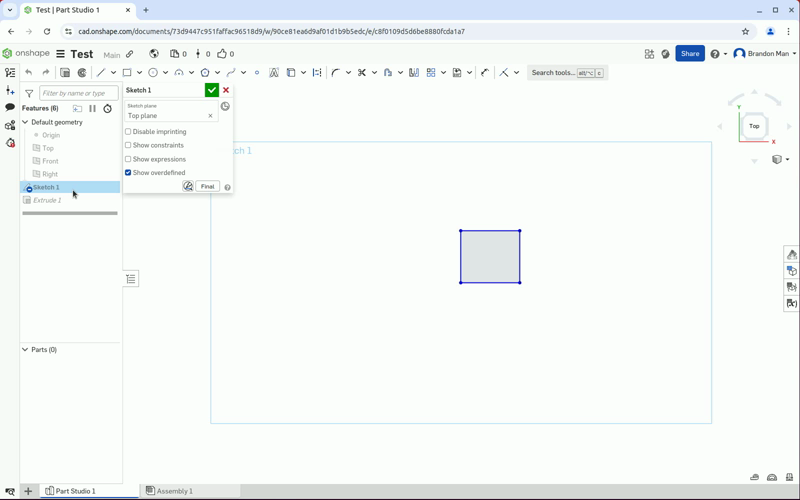
mouse_move(229, 92)
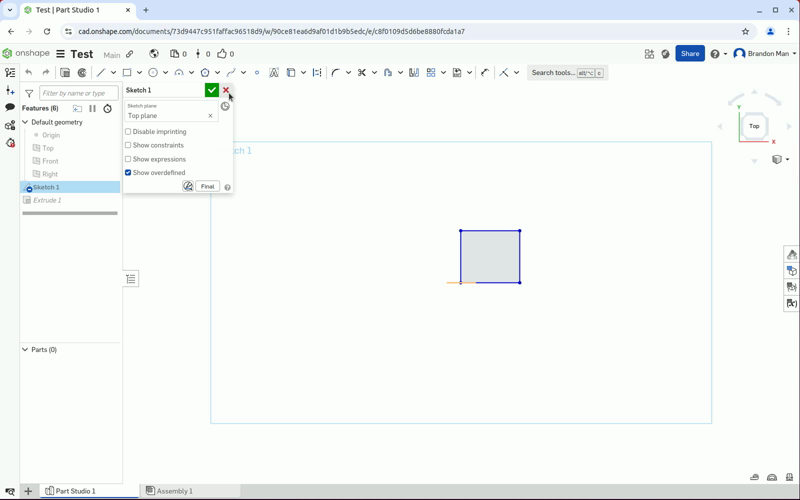
click(229, 92)
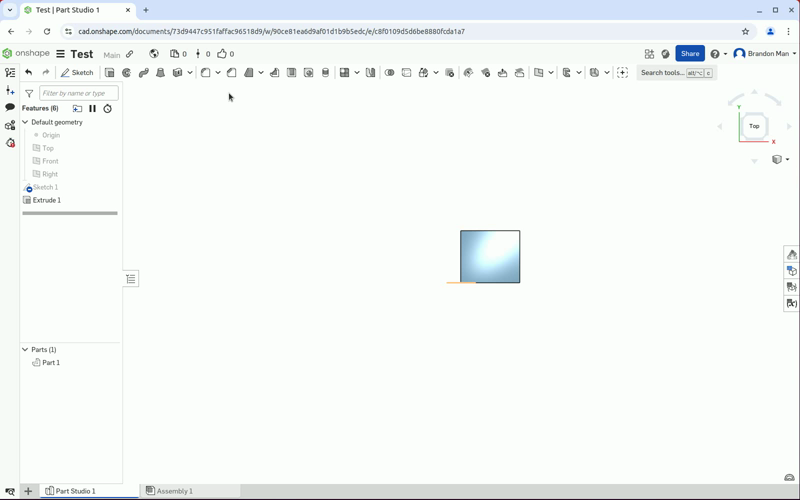
mouse_move(73, 352)
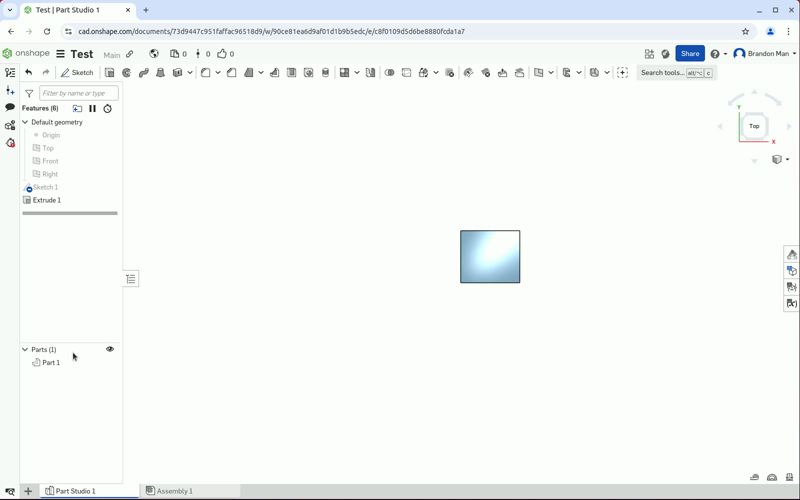
key(y)
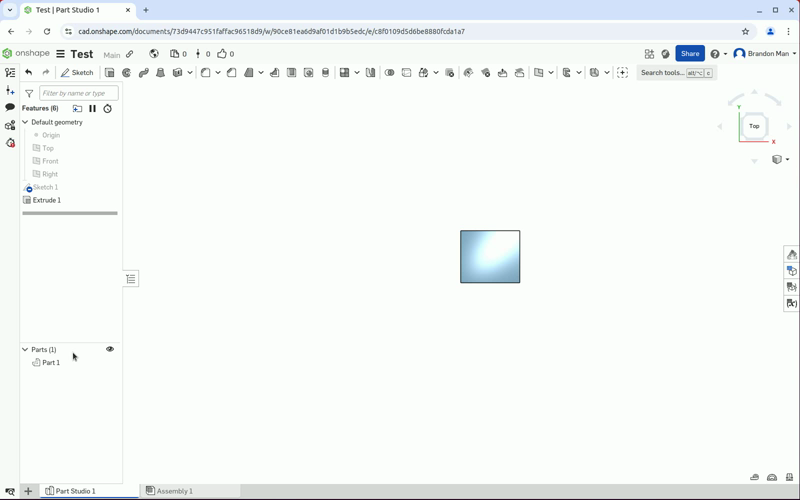
key(shift+p)
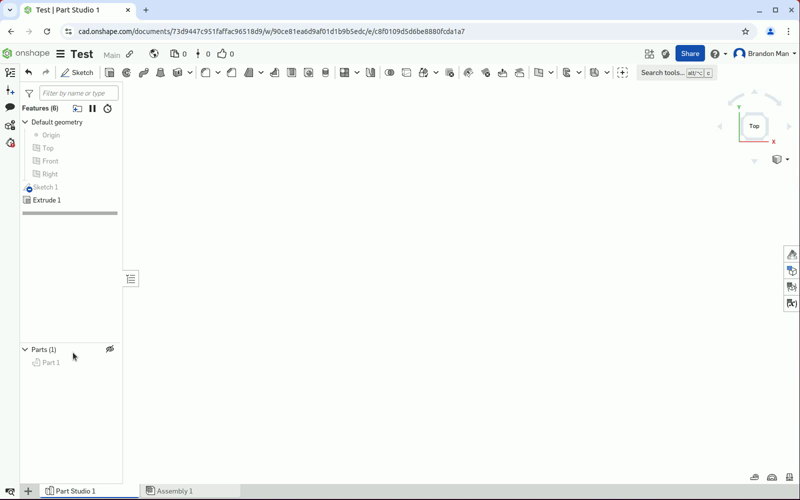
key(space)
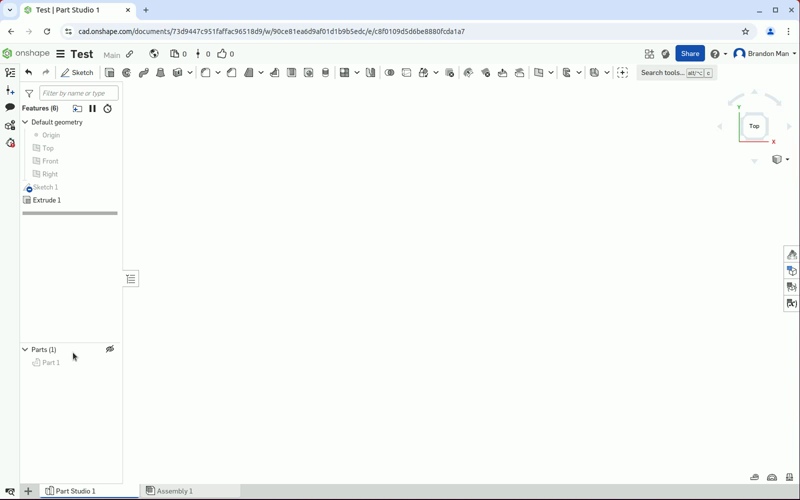
key_down(shift)
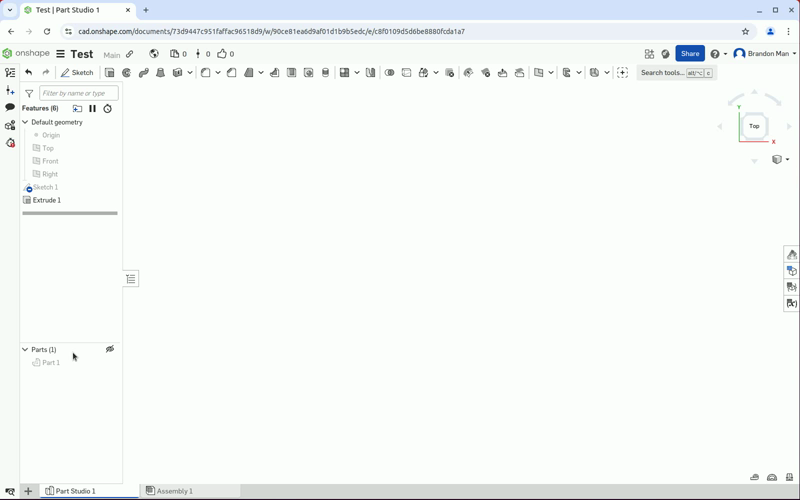
key(up)
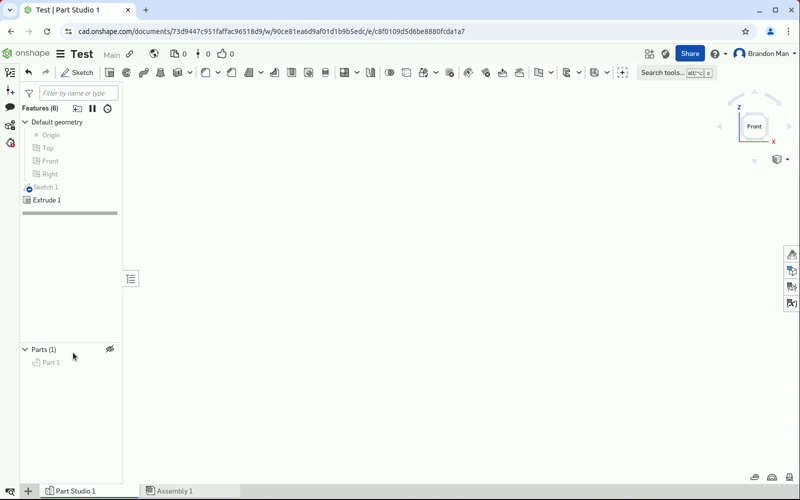
key_up(shift)
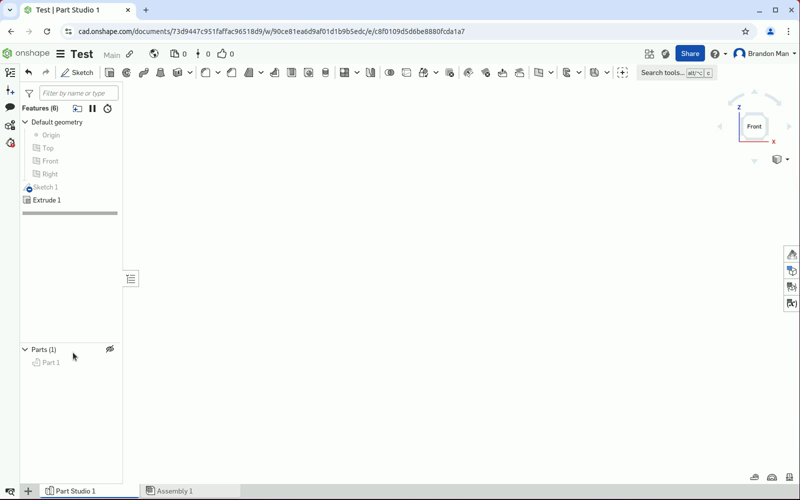
mouse_move(73, 352)
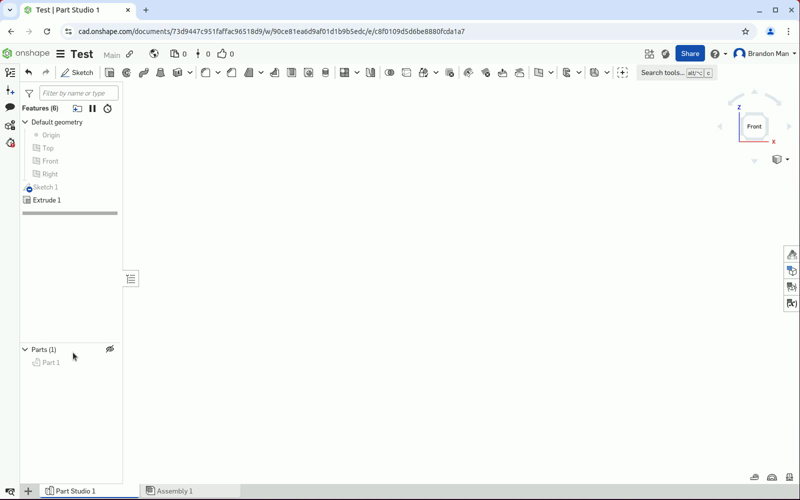
key(shift+y)
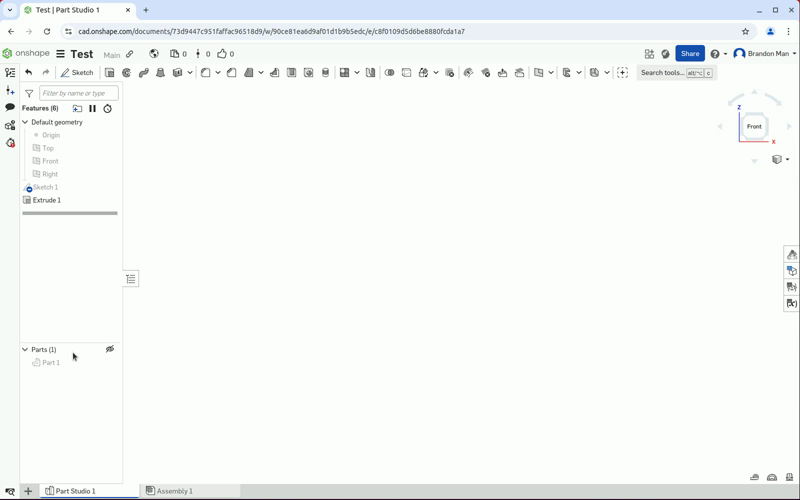
key(shift+s)
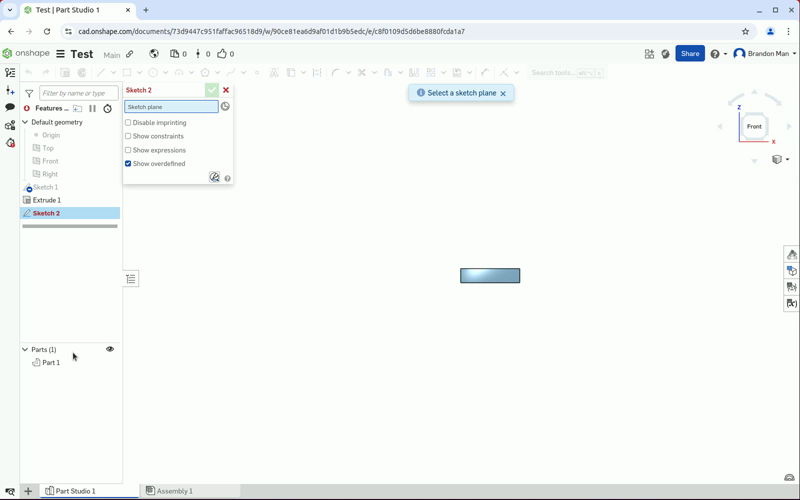
mouse_move(73, 163)
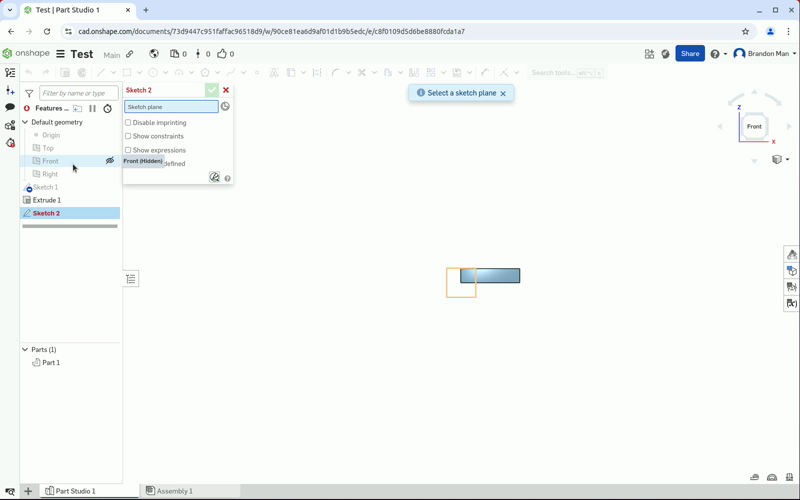
click(73, 163)
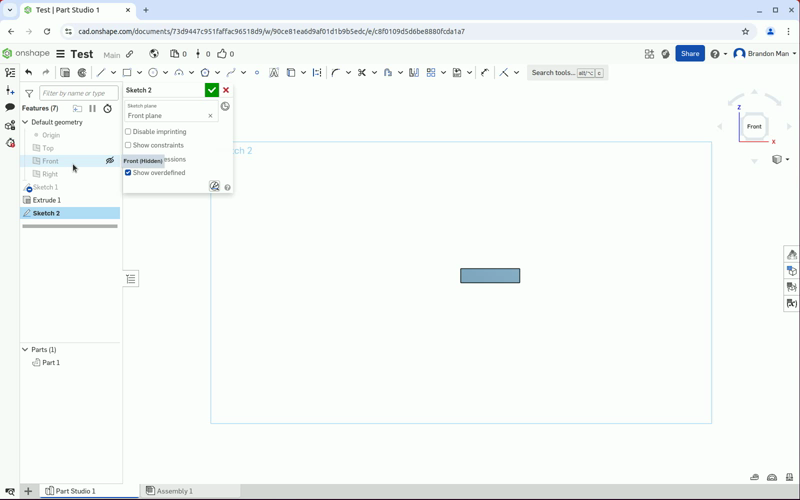
mouse_move(73, 352)
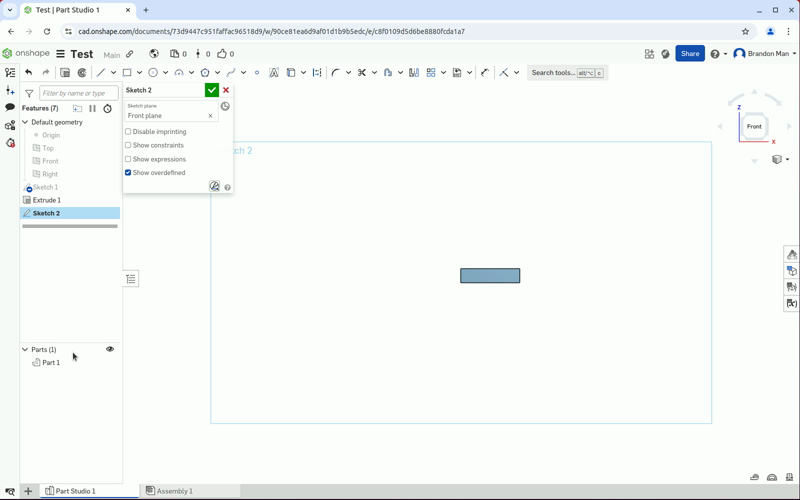
key(y)
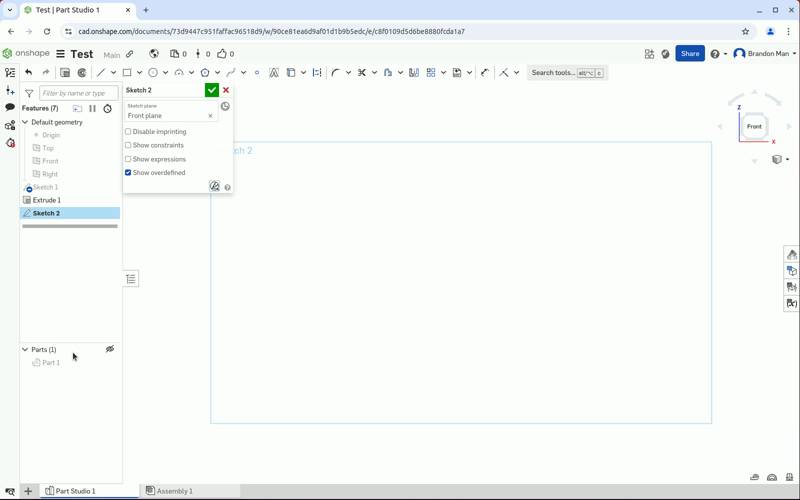
key(c)
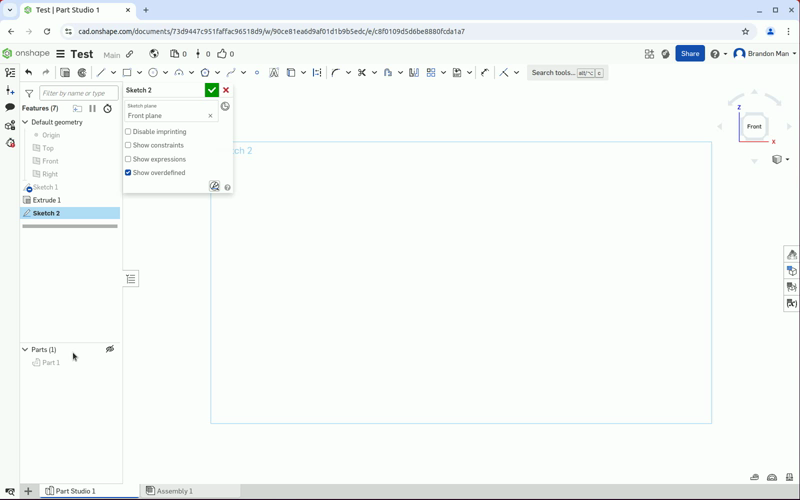
key_down(shift)
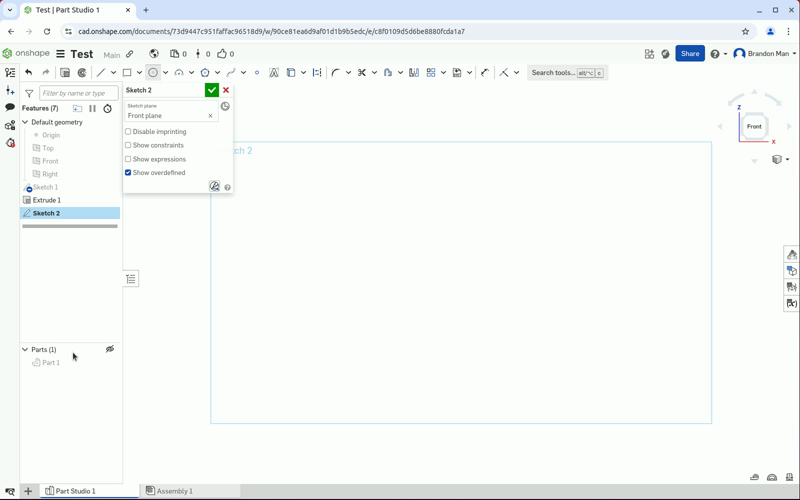
mouse_move(496, 293)
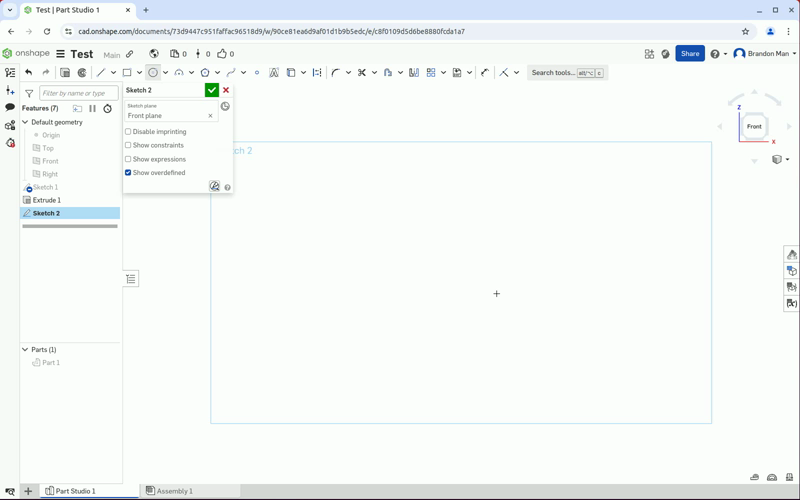
click(496, 293)
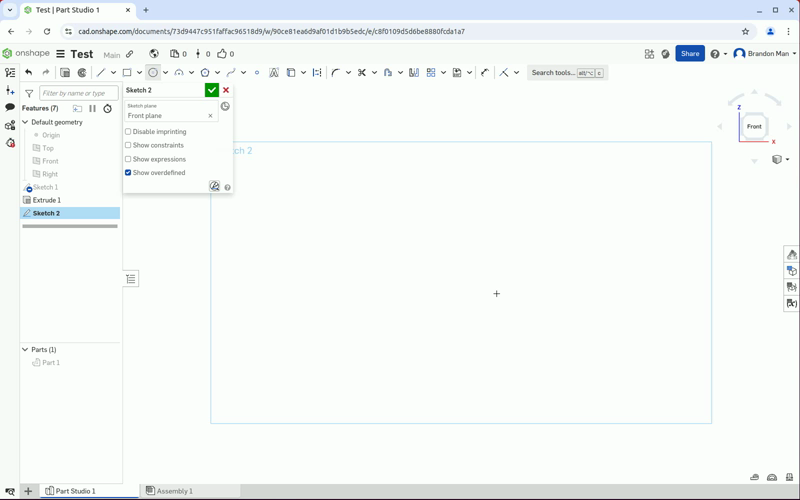
key_up(shift)
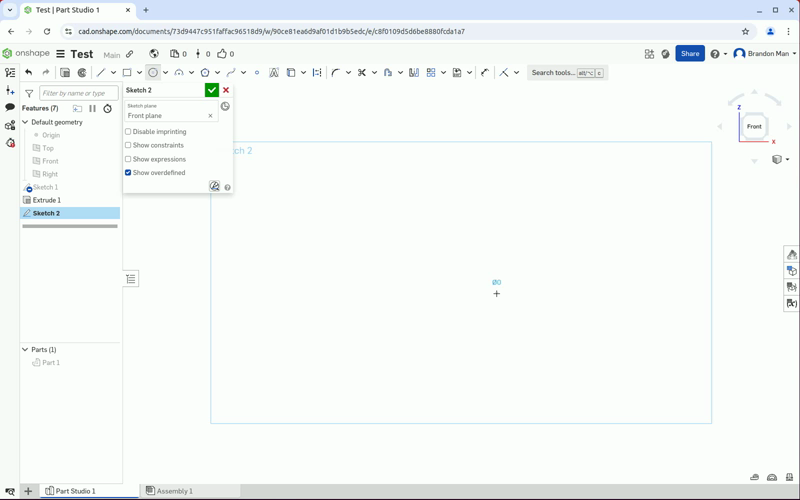
mouse_move(499, 293)
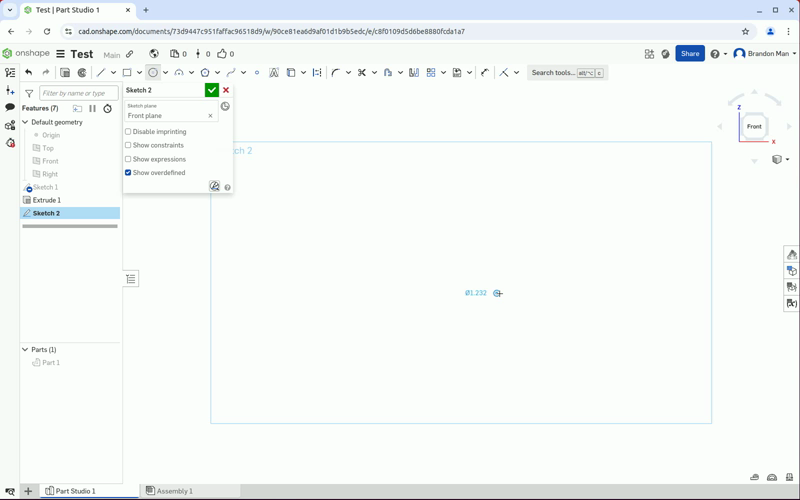
click(499, 293)
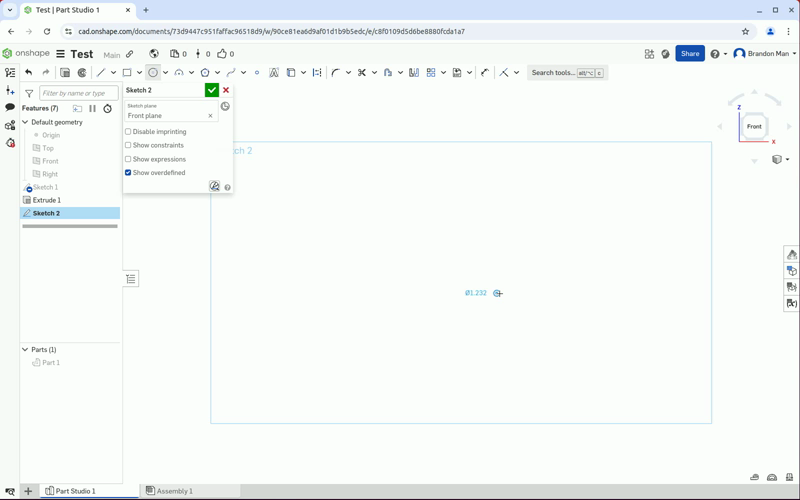
key(esc)
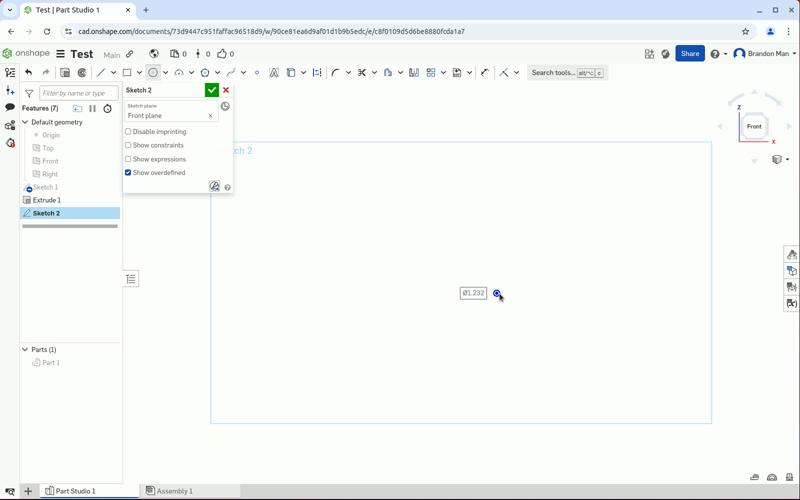
mouse_move(497, 292)
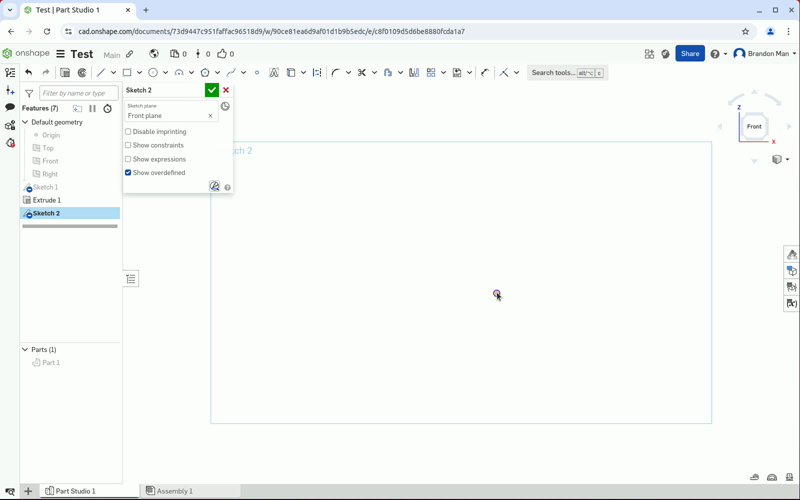
scroll(6)
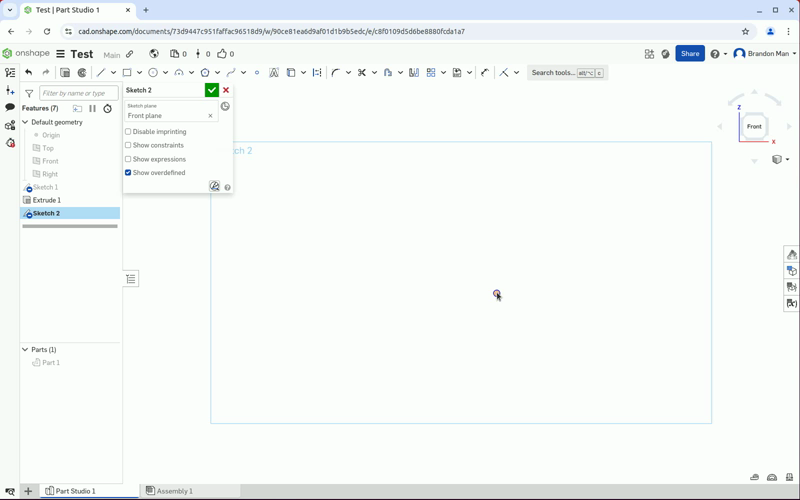
scroll(6)
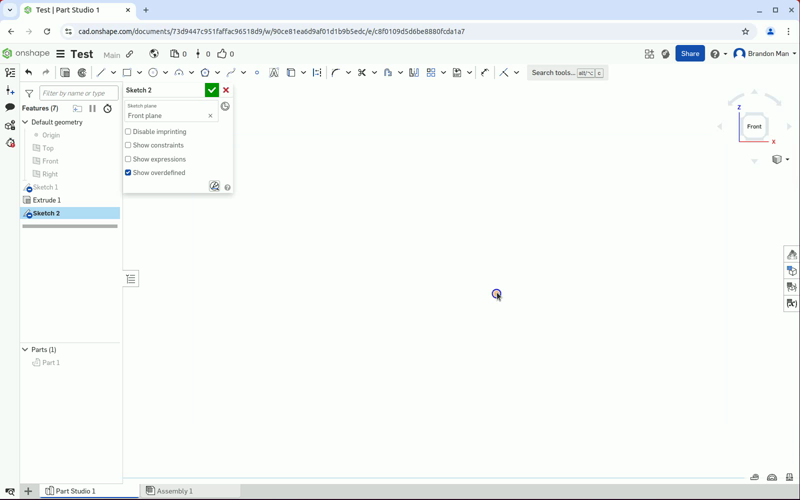
scroll(6)
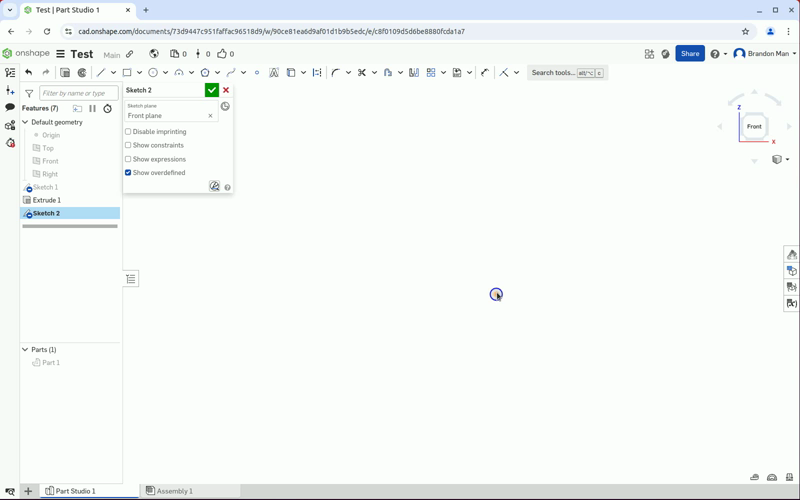
scroll(6)
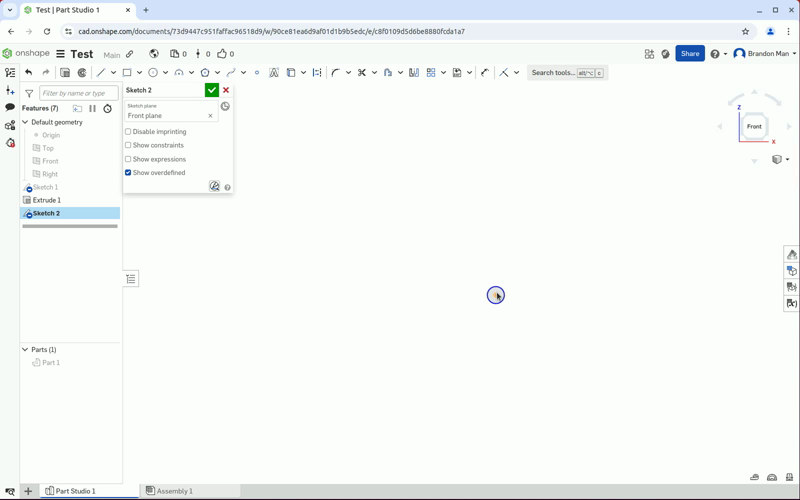
scroll(6)
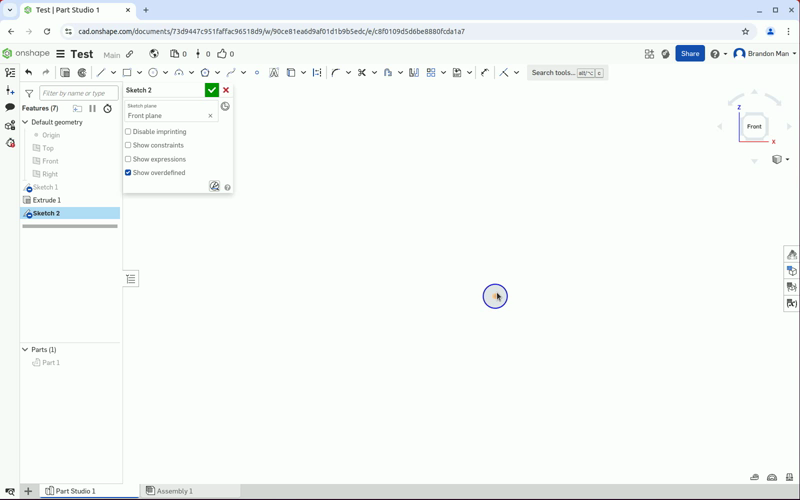
scroll(6)
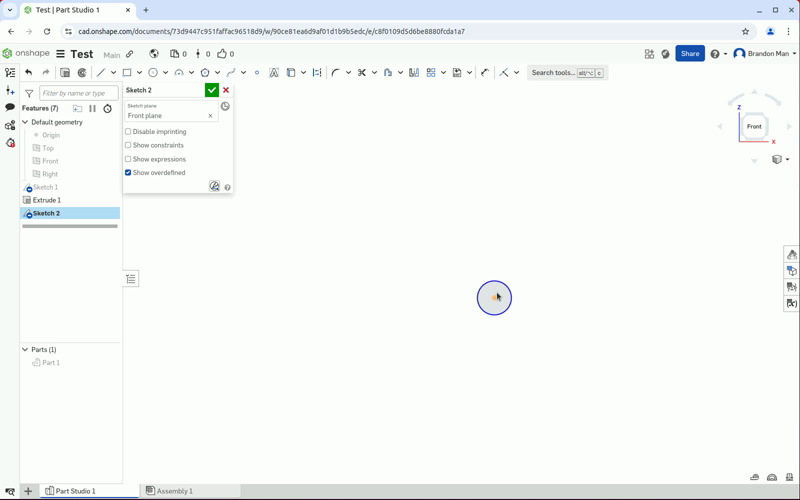
scroll(6)
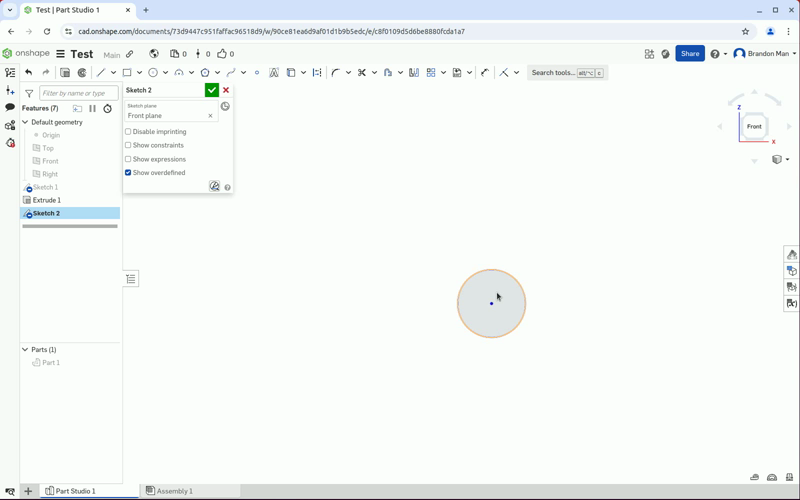
click(497, 292)
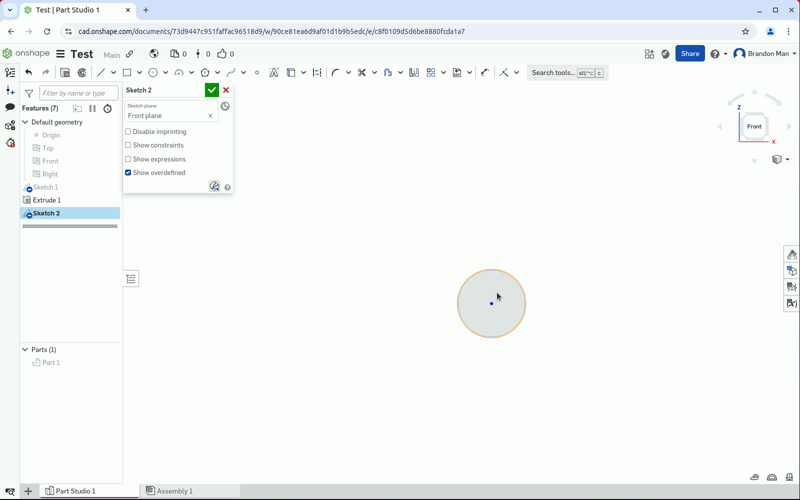
scroll(-6)
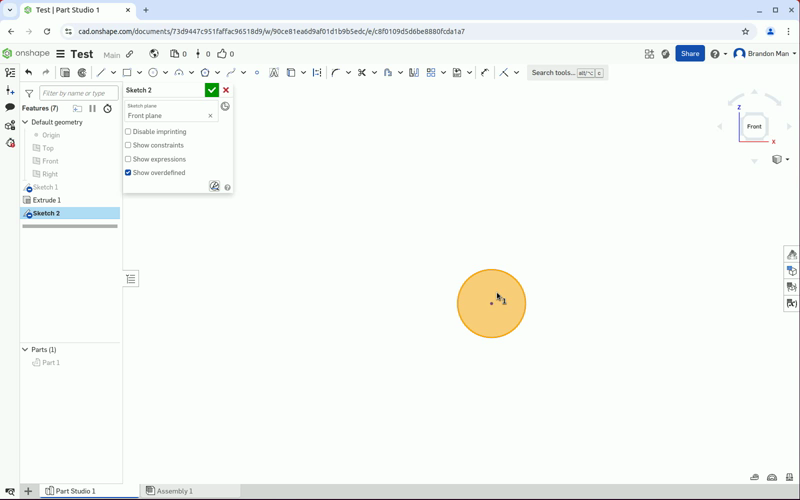
scroll(-6)
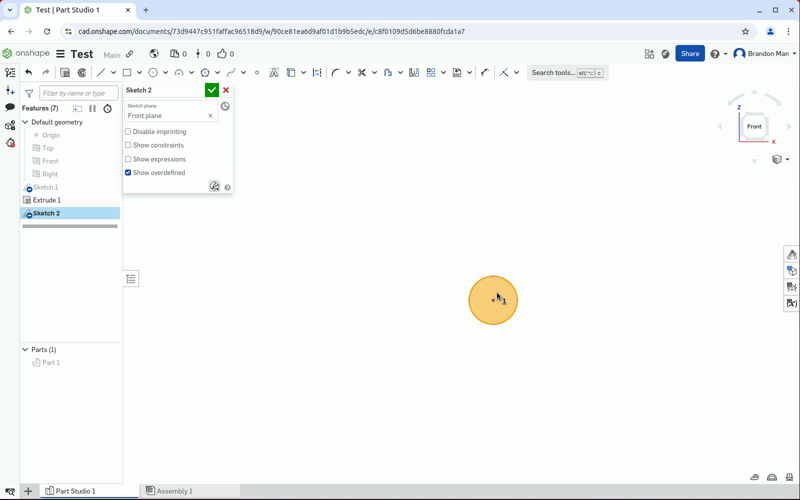
scroll(-6)
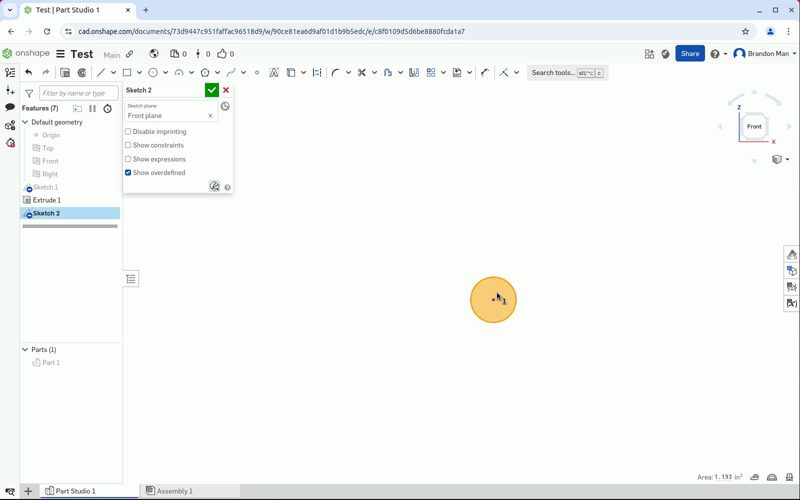
scroll(-6)
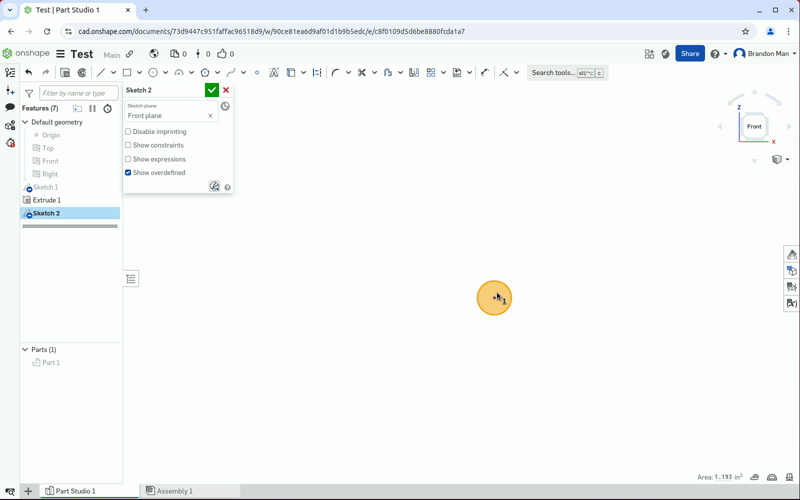
scroll(-6)
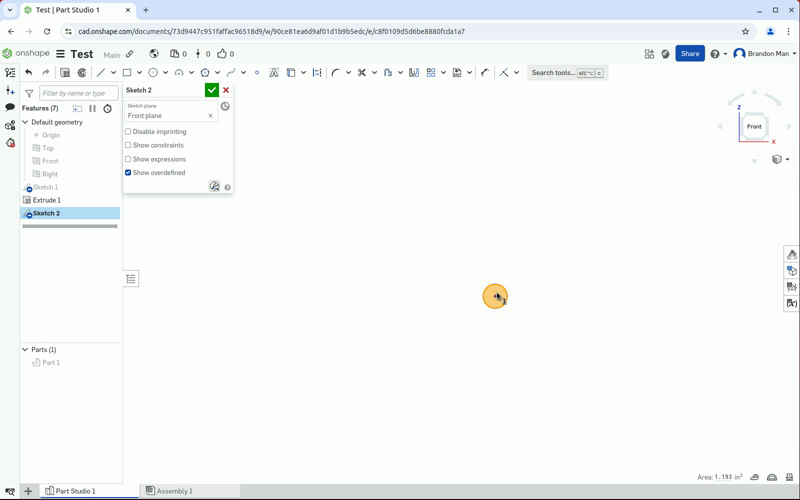
scroll(-6)
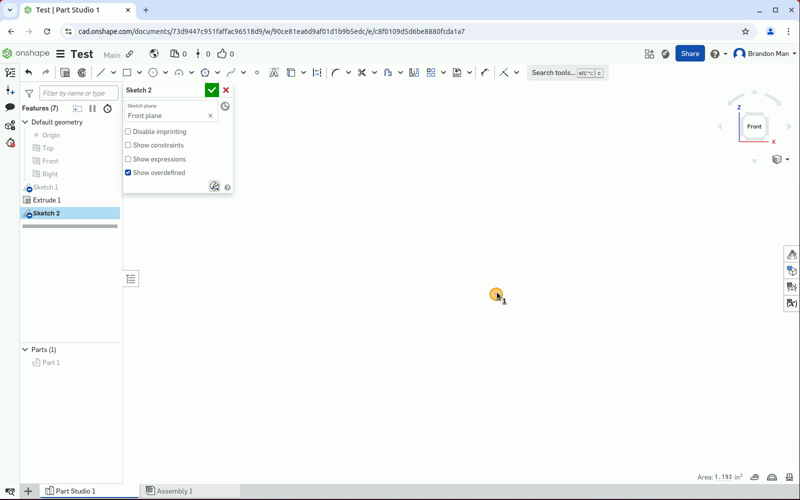
scroll(-6)
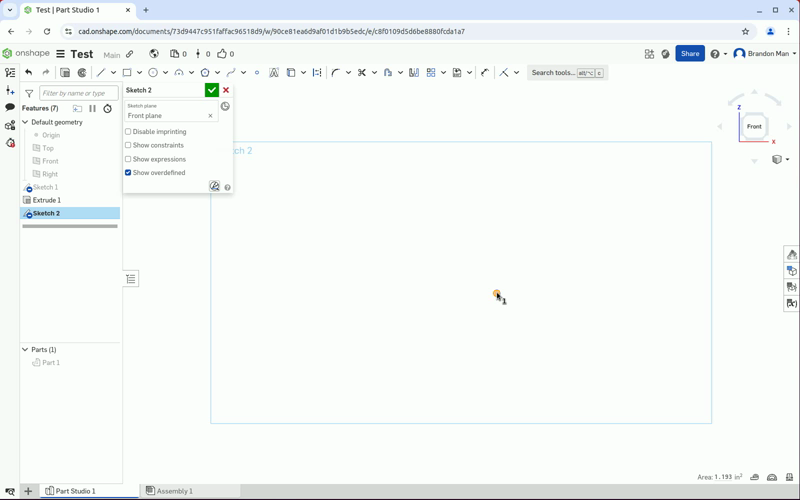
mouse_move(73, 352)
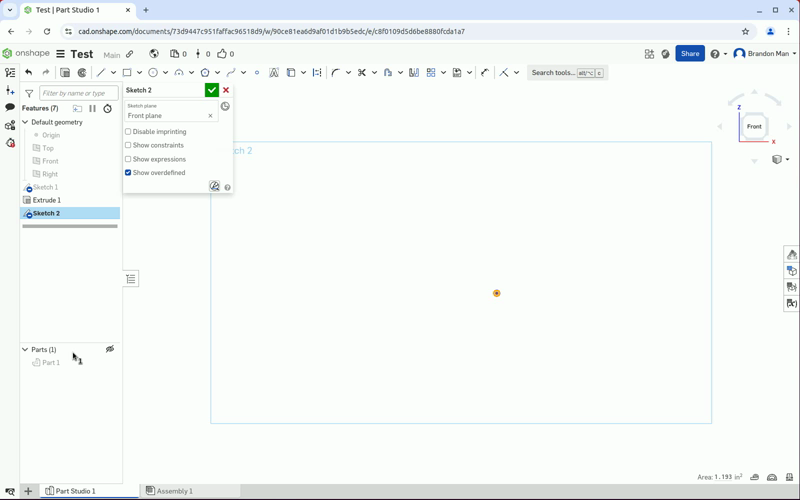
key(shift+y)
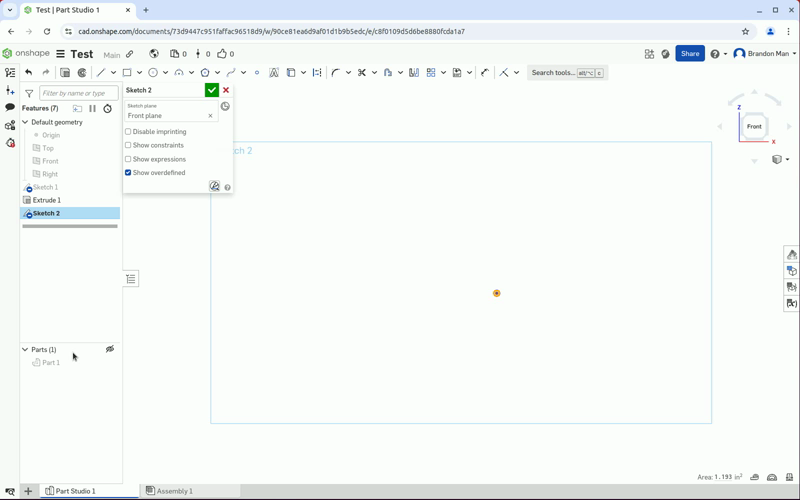
key(shift+e)
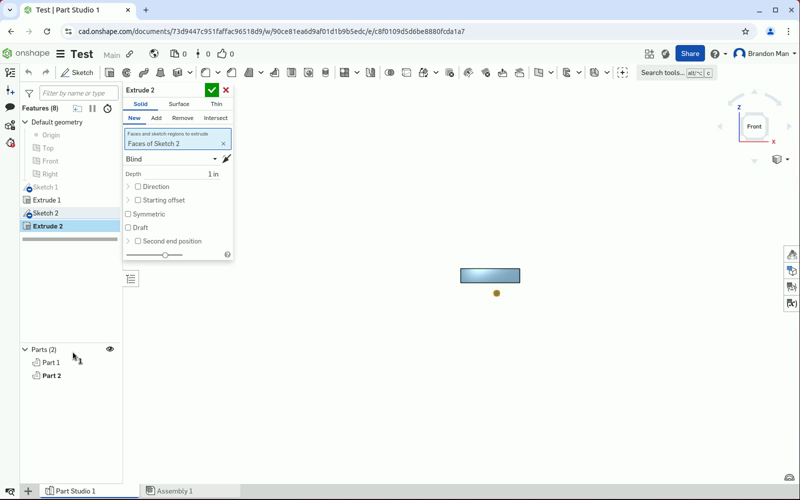
mouse_move(143, 106)
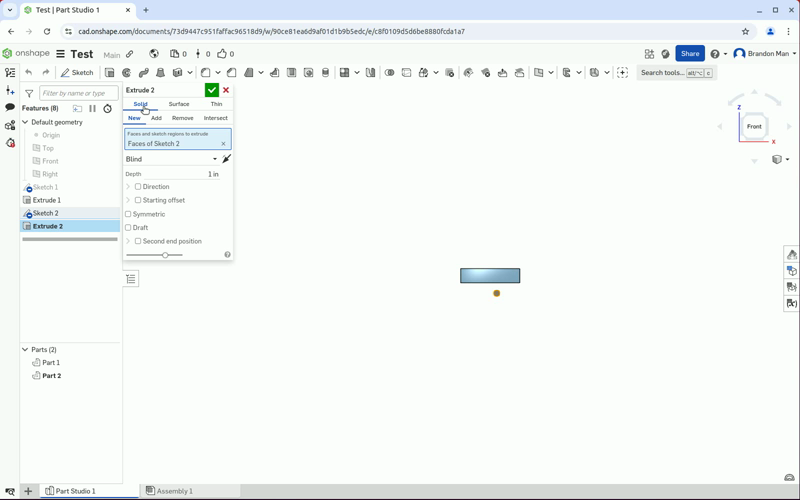
click(143, 106)
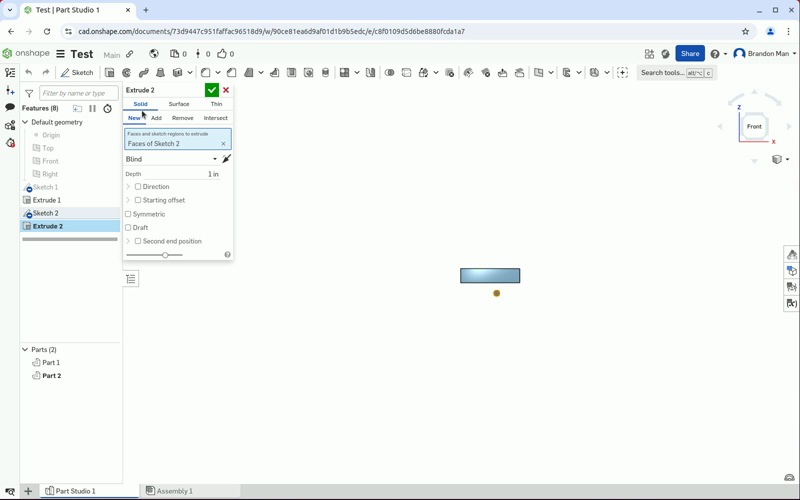
mouse_move(137, 120)
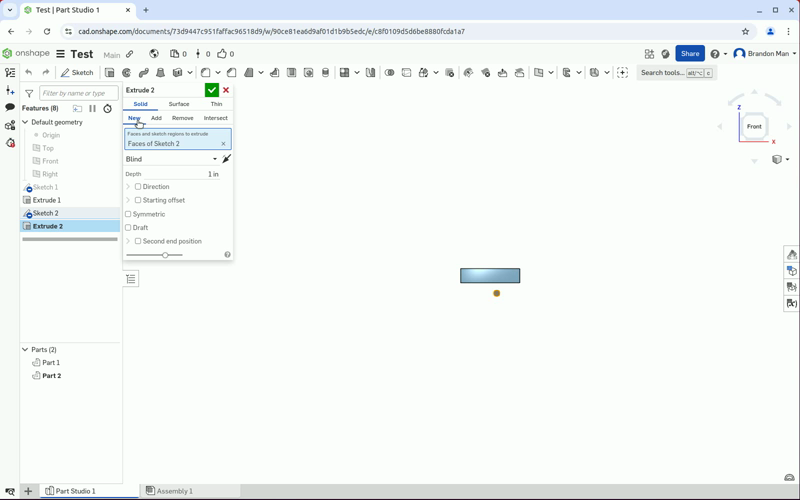
click(137, 120)
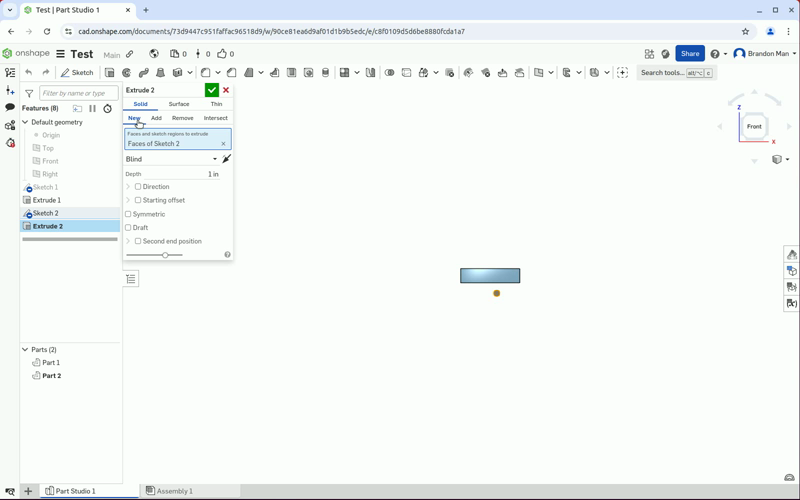
key(tab, 4)
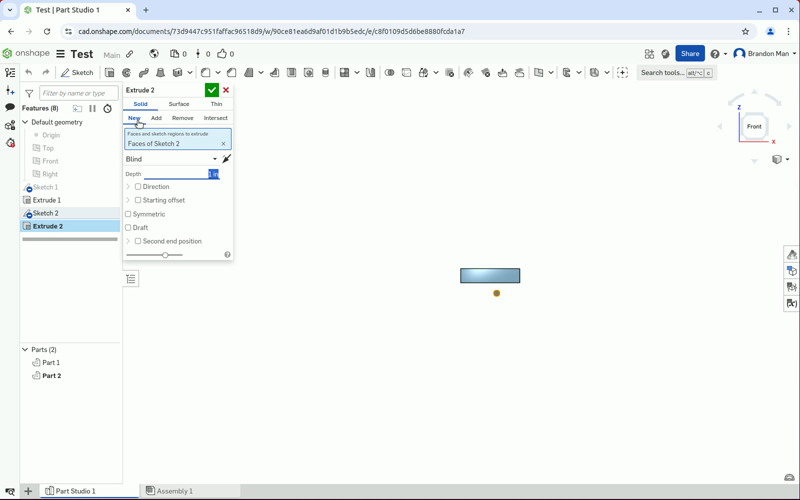
text(-16.128)
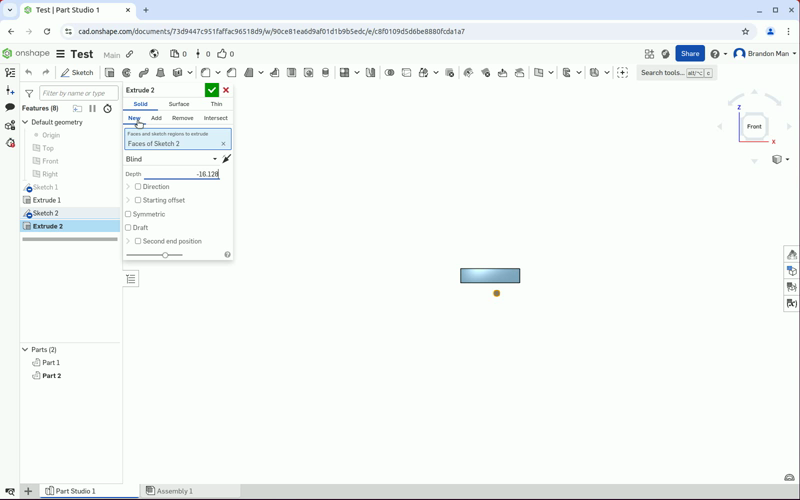
key(enter)
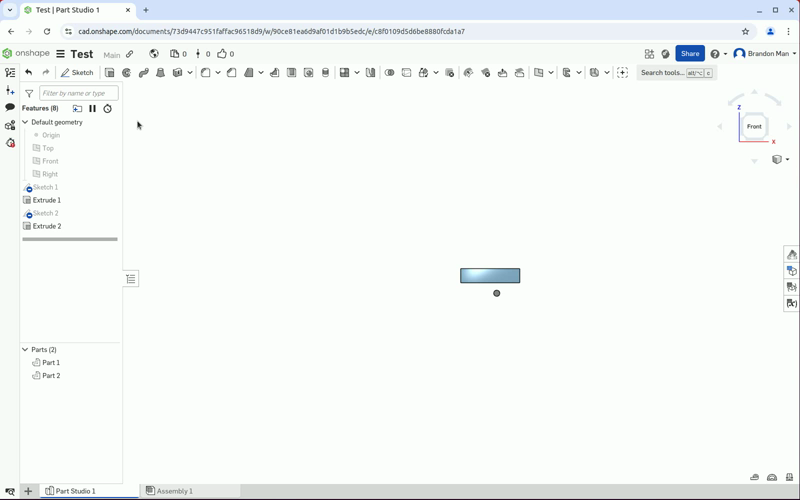
key(shift+h)
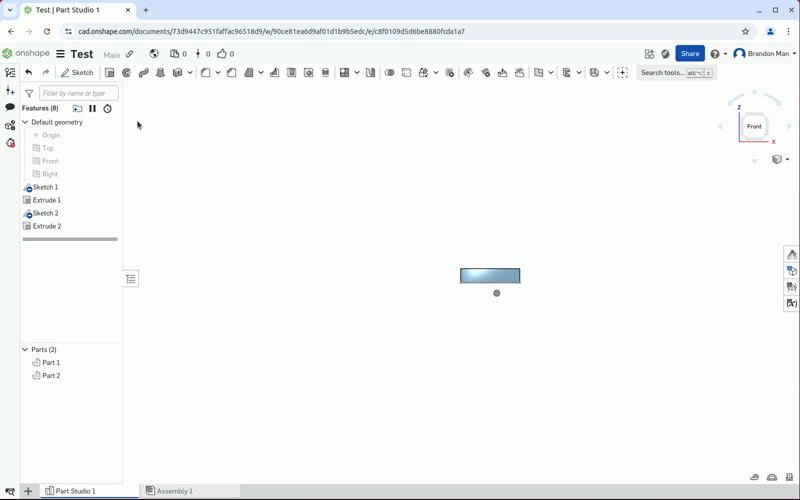
key(shift+h)
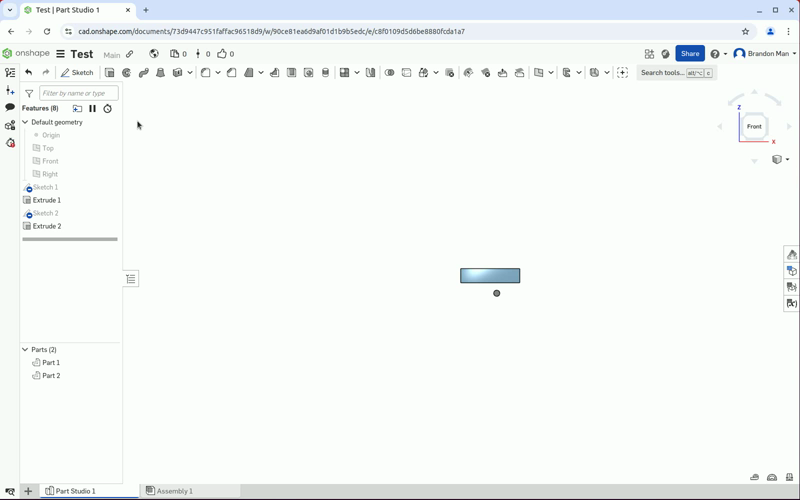
mouse_move(73, 189)
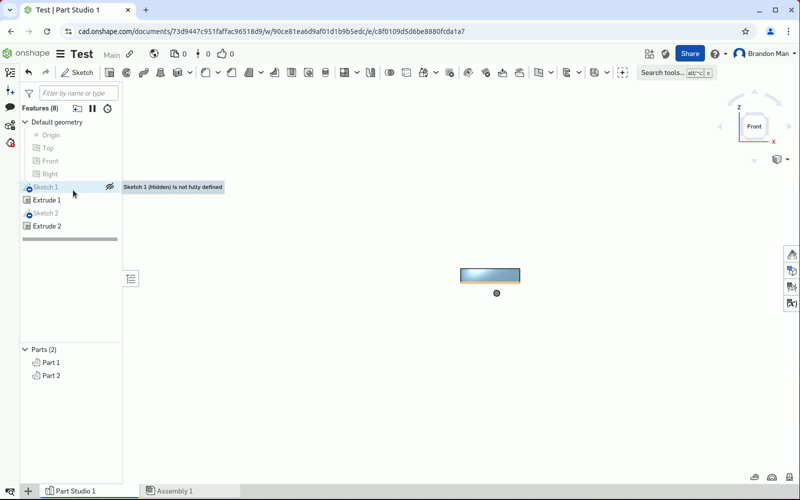
click(73, 189)
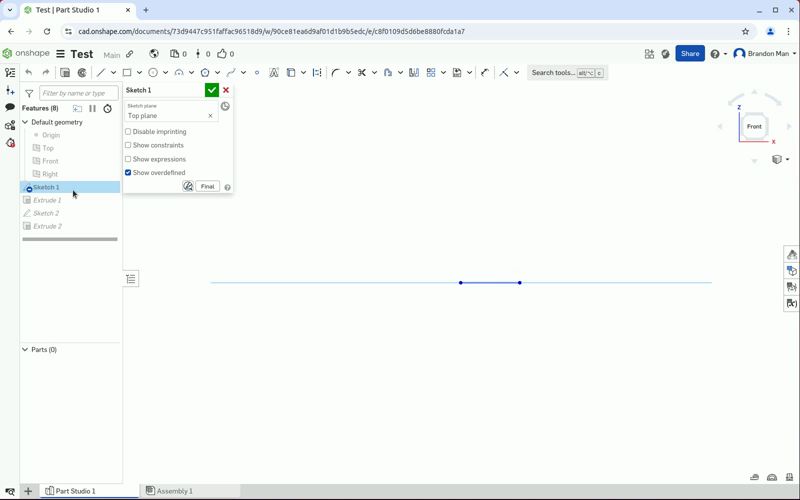
mouse_move(229, 92)
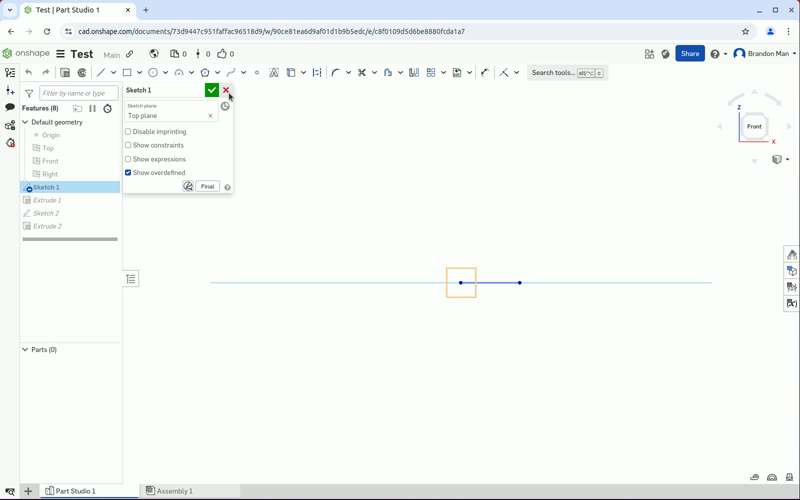
click(229, 92)
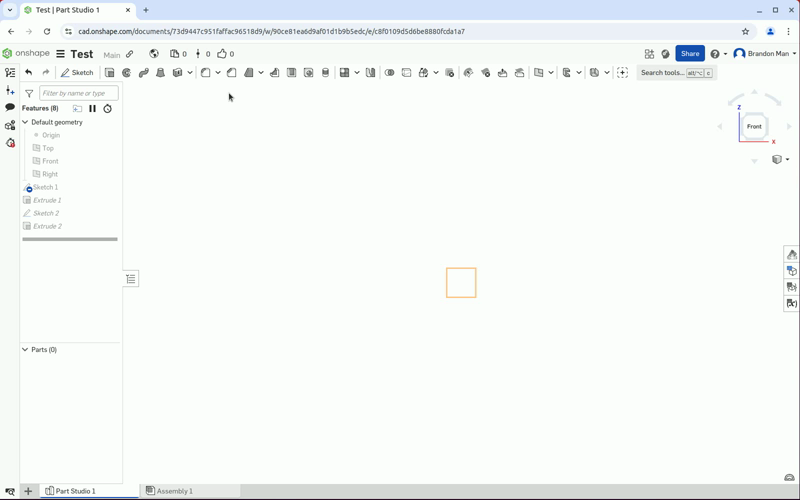
mouse_move(73, 352)
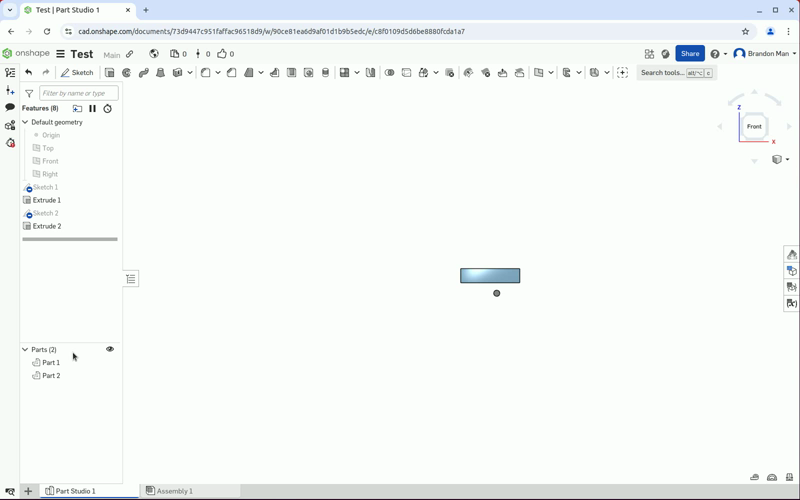
key(y)
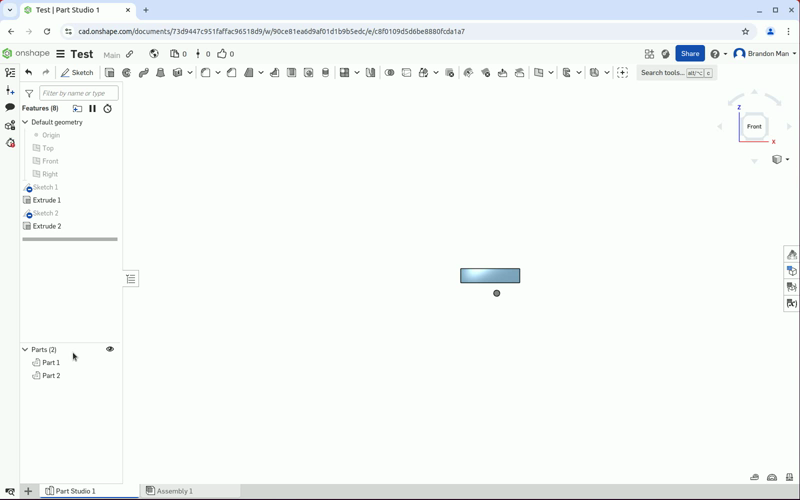
key(shift+p)
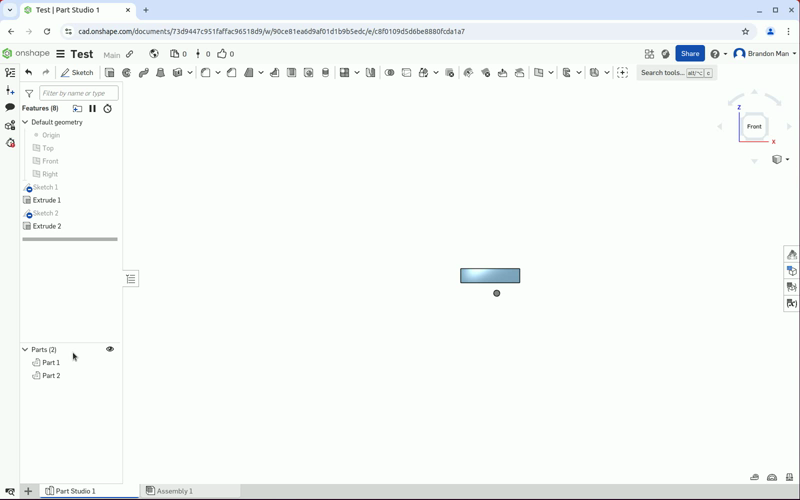
key(space)
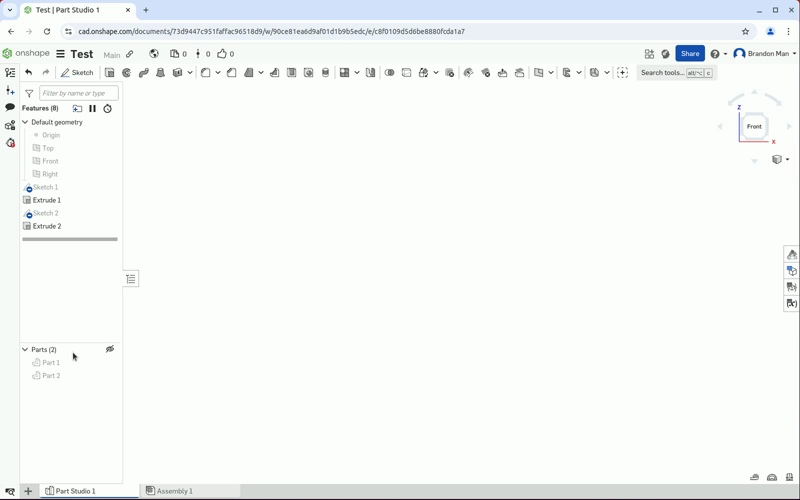
key_down(shift)
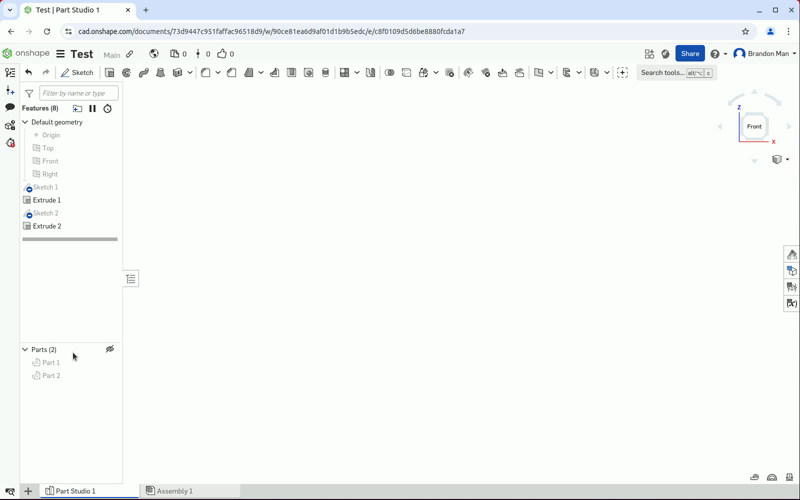
key(left)
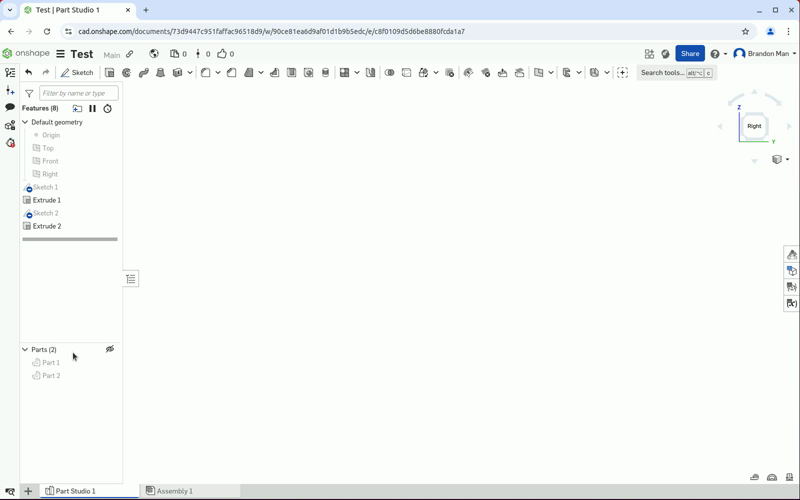
key_up(shift)
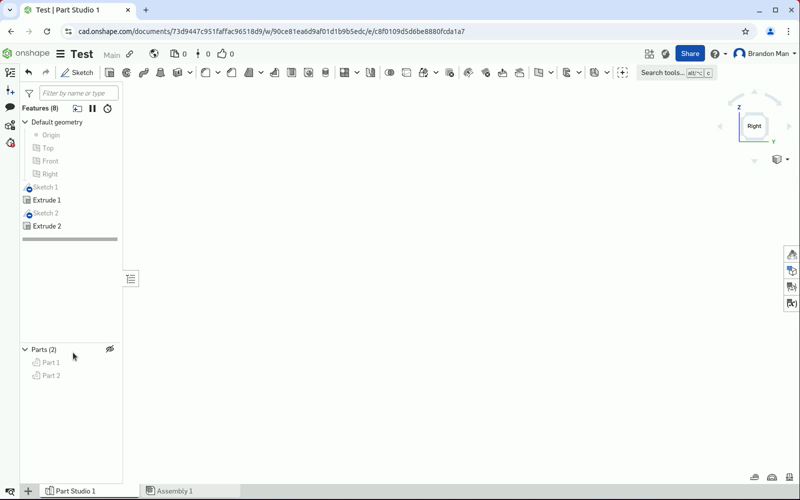
mouse_move(73, 352)
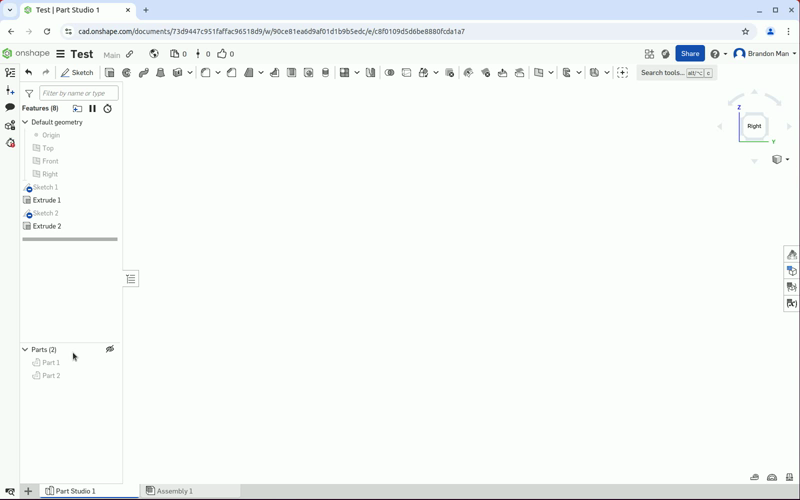
key(shift+y)
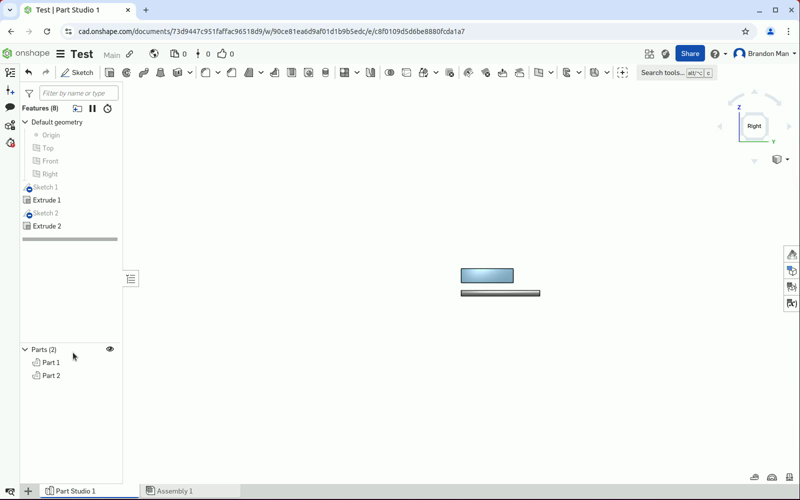
mouse_move(541, 75)
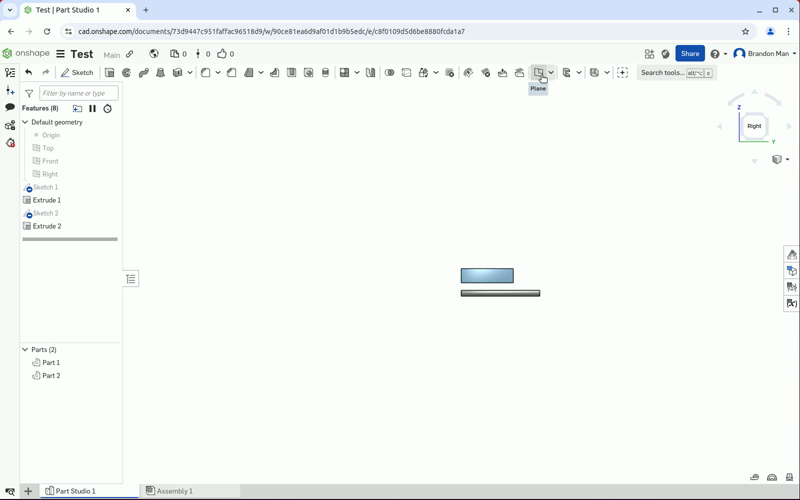
click(541, 75)
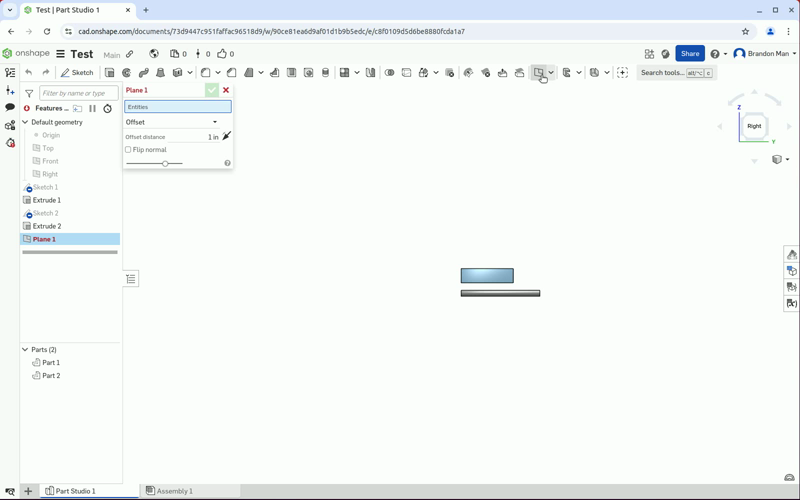
mouse_move(73, 176)
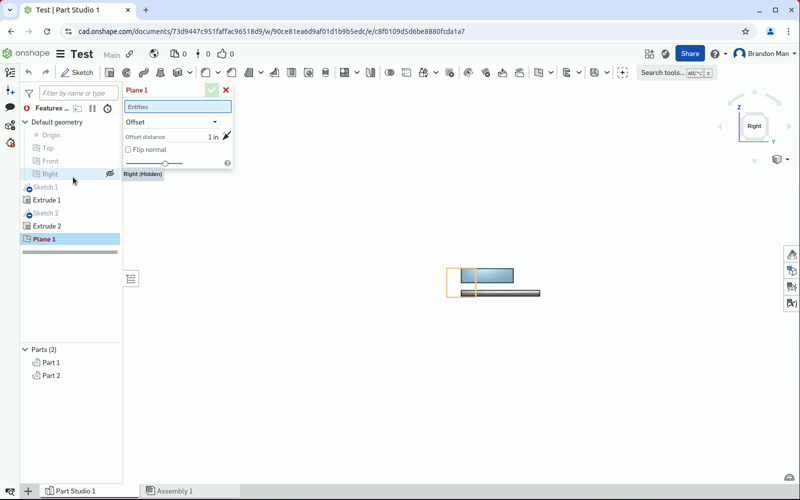
click(73, 176)
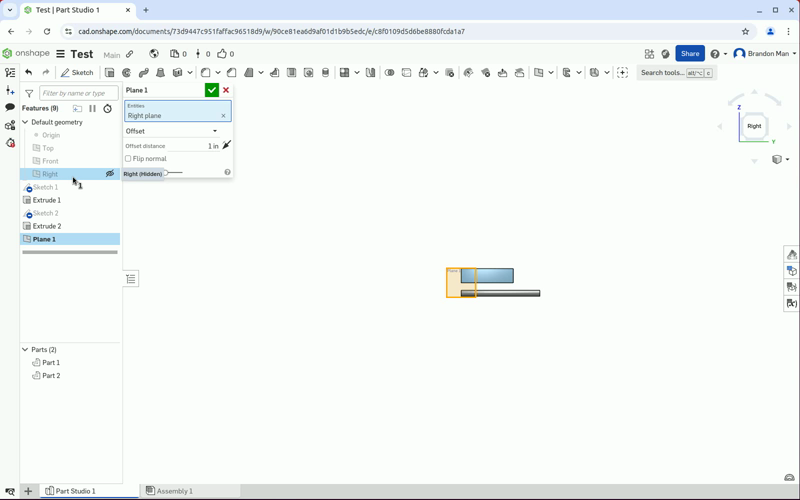
key(tab, 2)
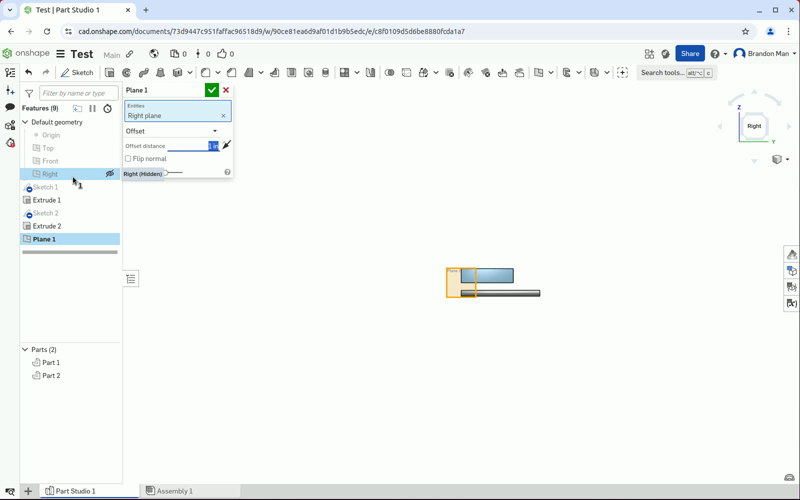
text(12.047)
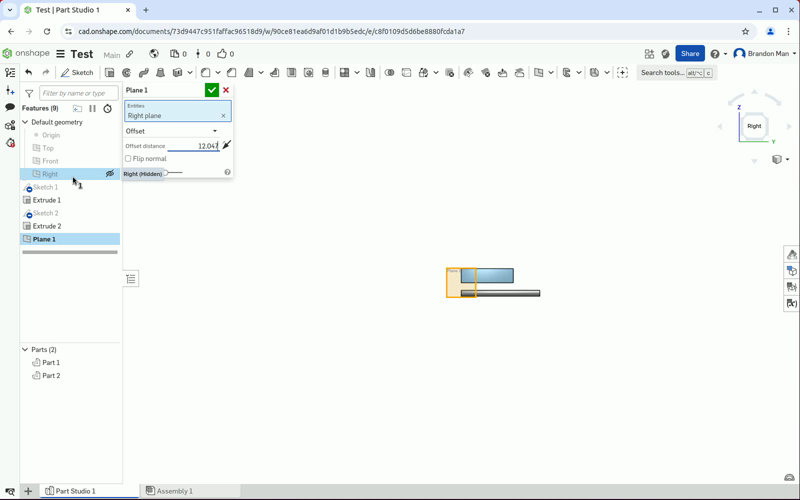
key(enter, 2)
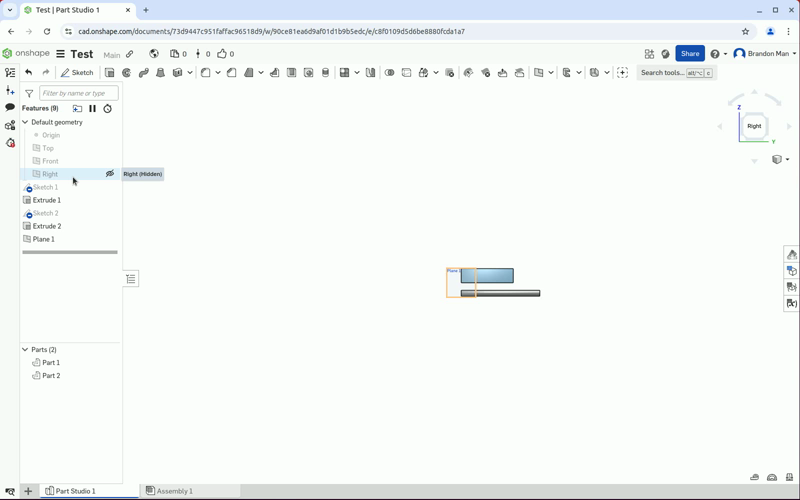
key(shift+s)
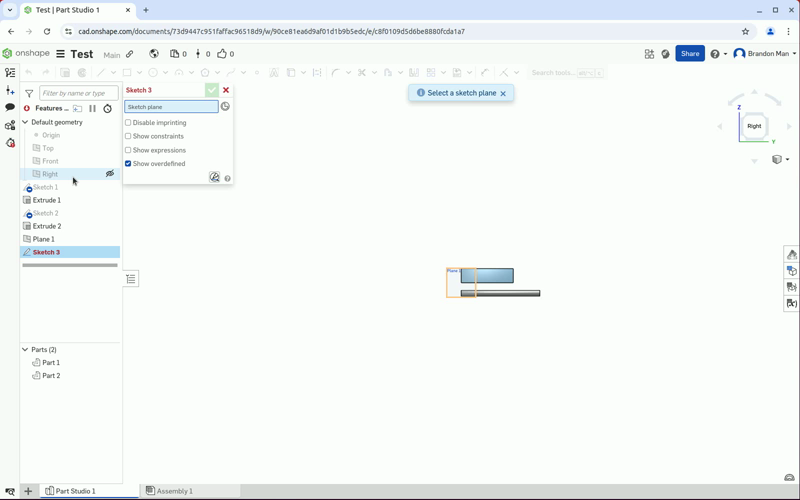
mouse_move(73, 241)
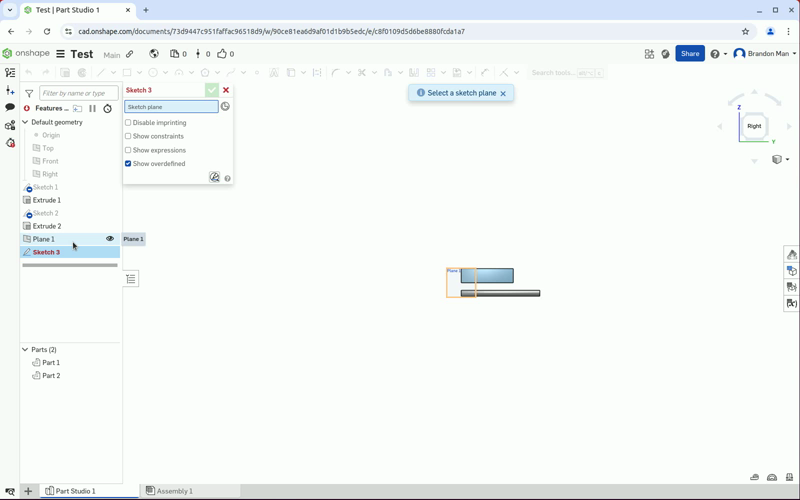
click(73, 241)
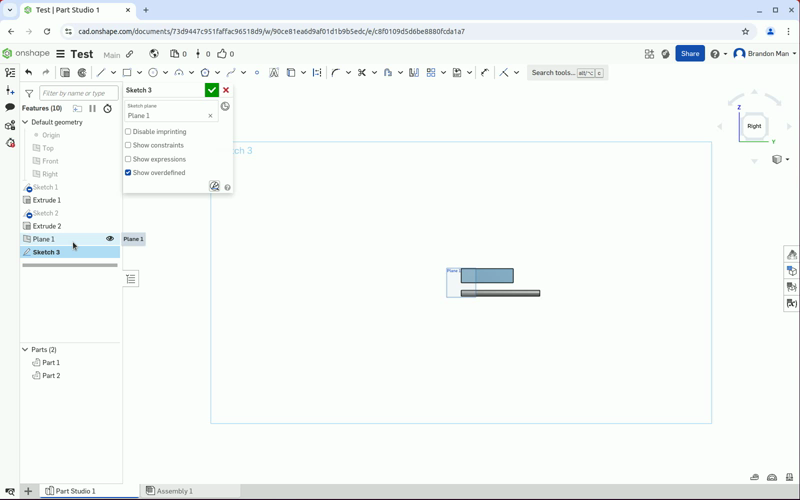
mouse_move(73, 352)
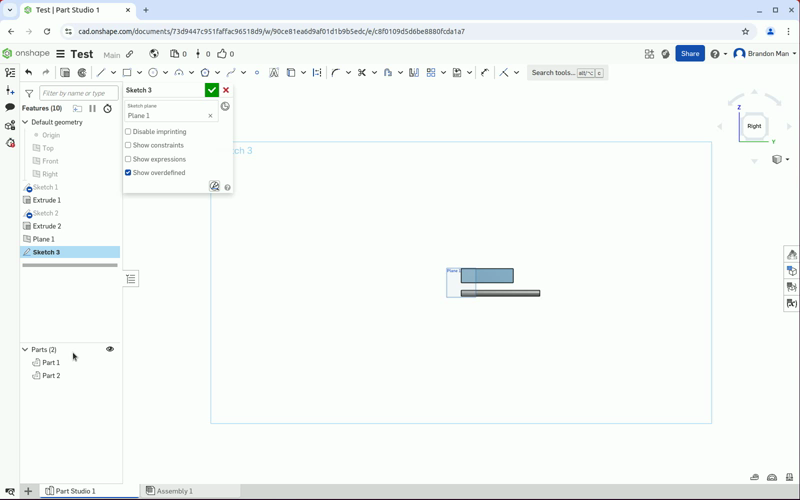
key(y)
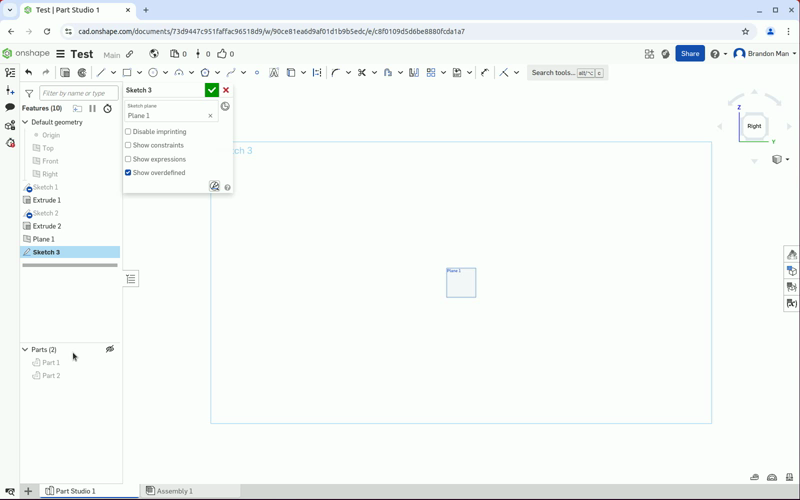
key(l)
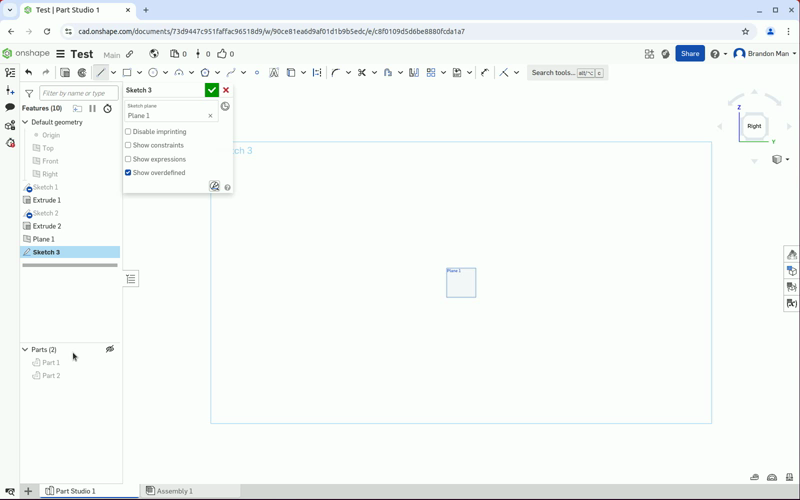
key_down(shift)
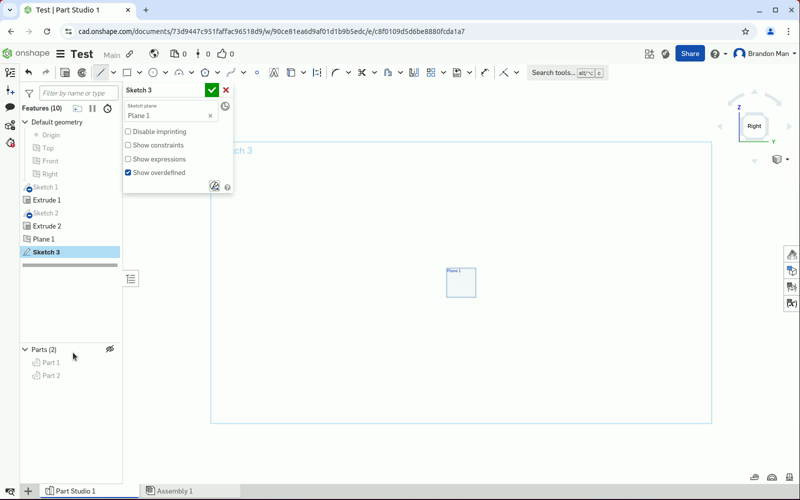
mouse_move(460, 268)
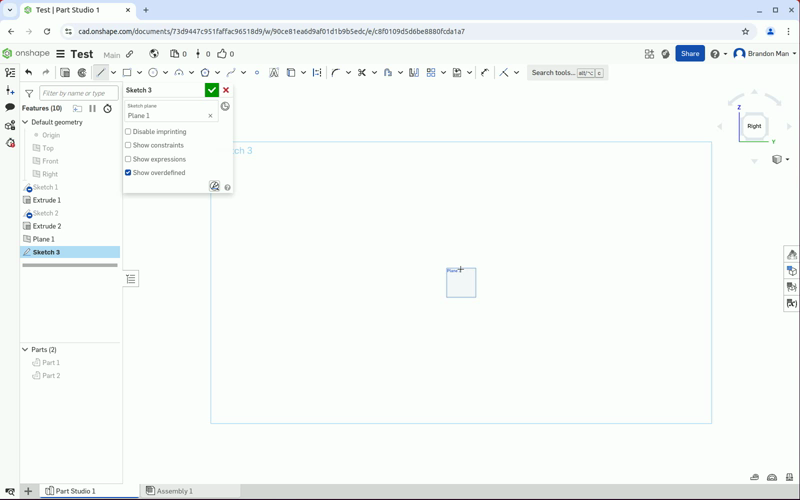
click(460, 268)
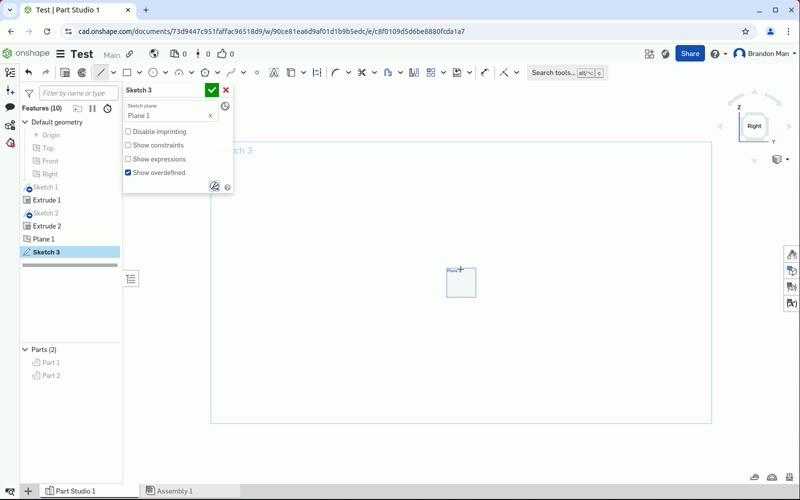
key_up(shift)
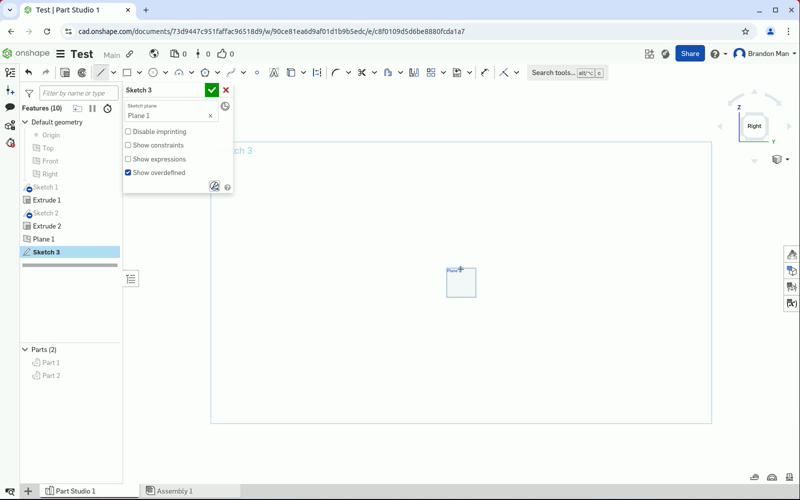
key_down(shift)
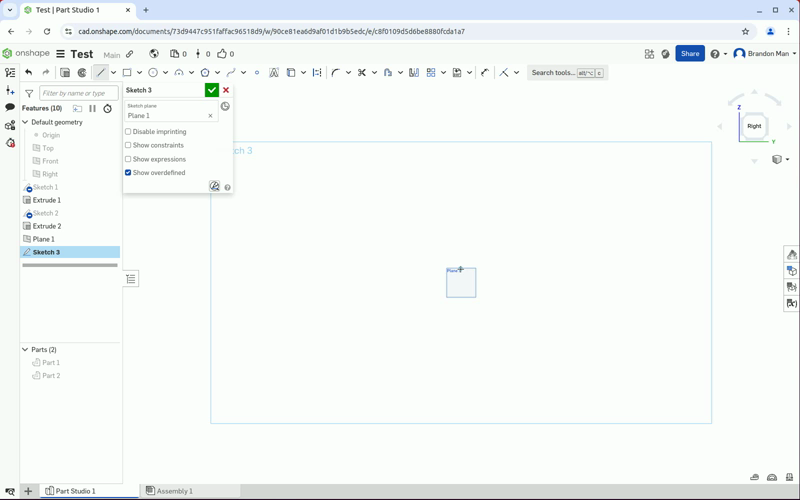
mouse_move(490, 268)
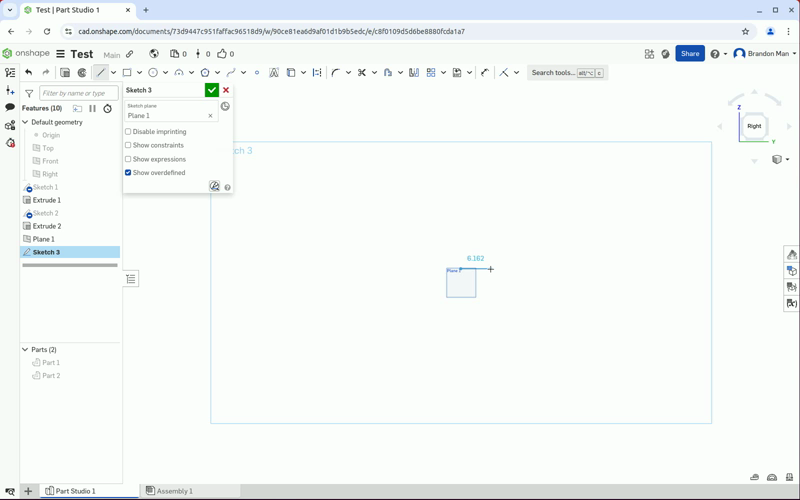
mouse_move(513, 268)
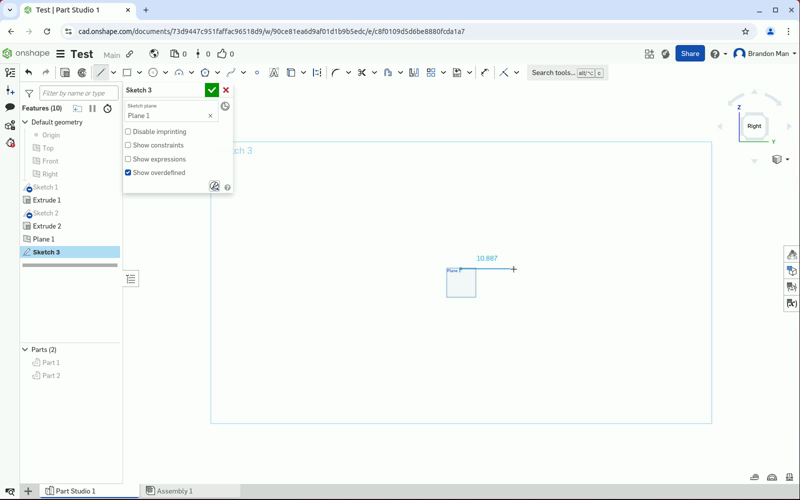
click(513, 268)
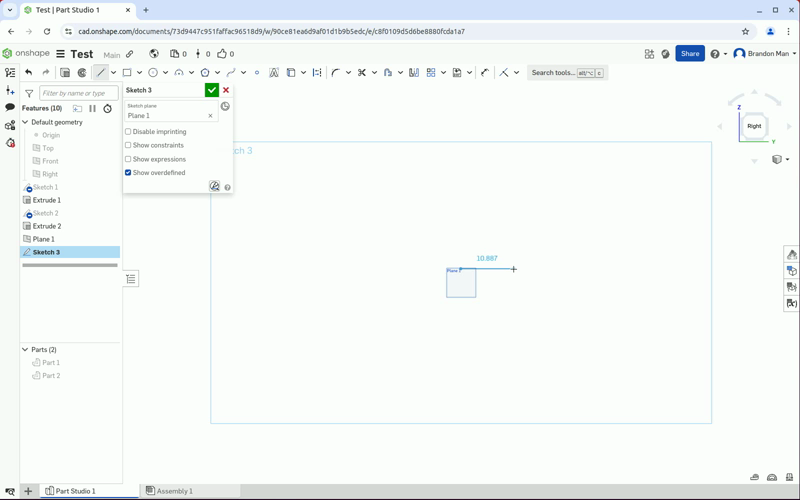
key_up(shift)
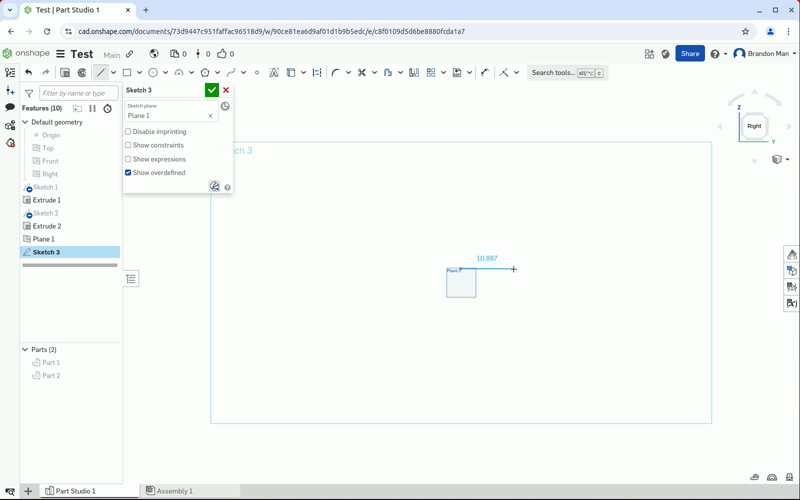
key_down(shift)
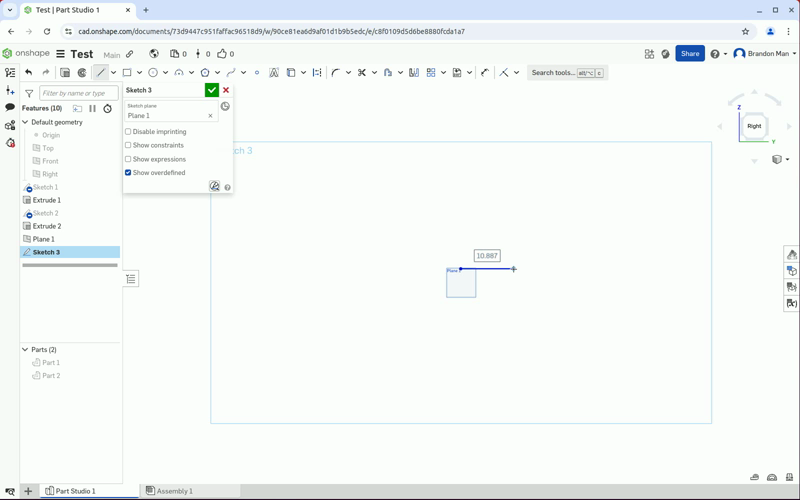
mouse_move(513, 170)
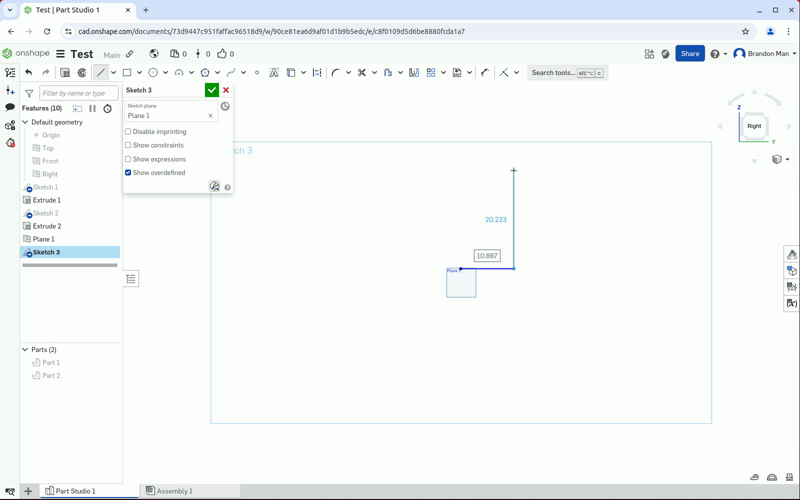
click(513, 170)
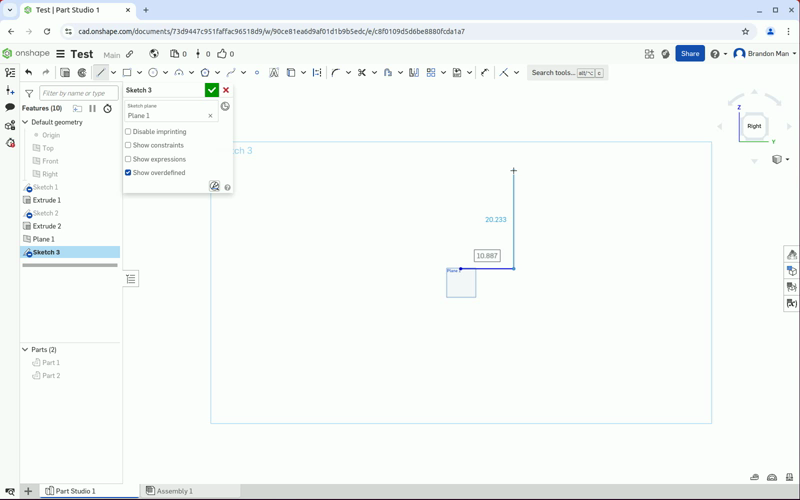
key_up(shift)
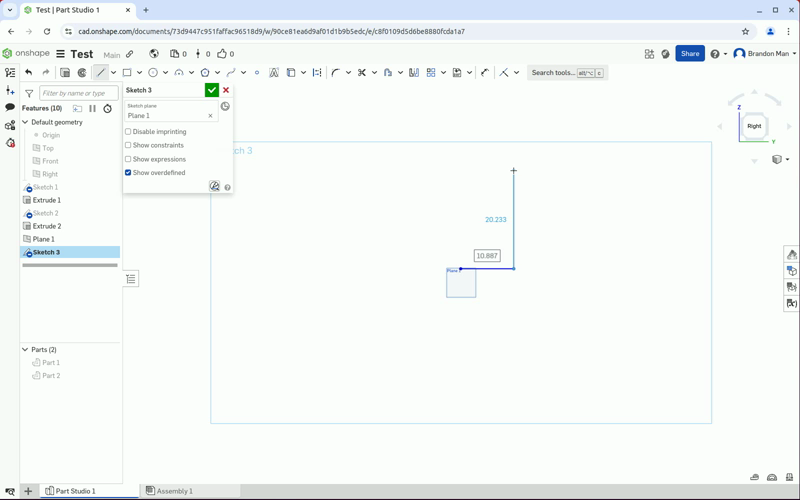
key_down(shift)
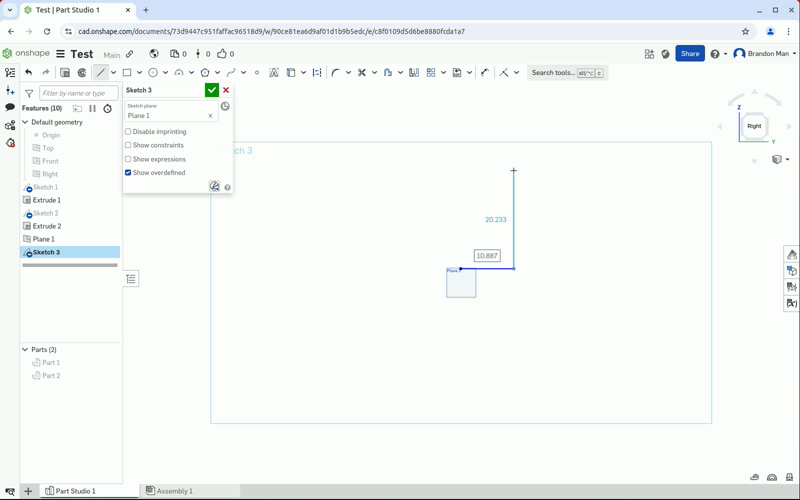
mouse_move(543, 170)
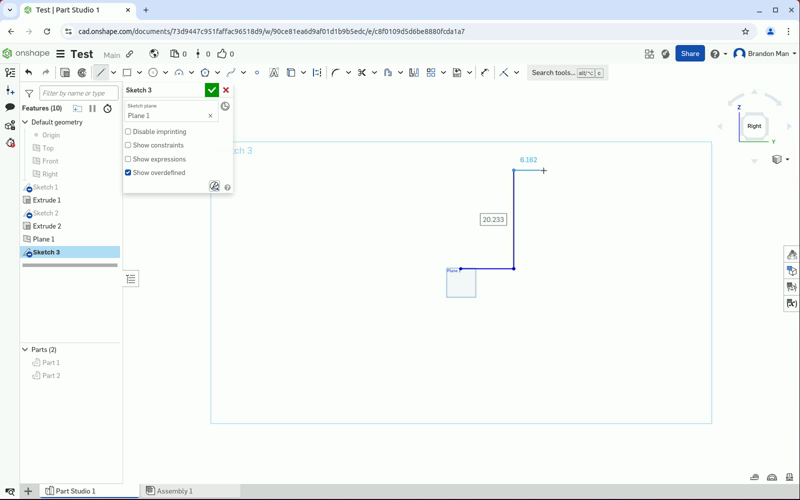
mouse_move(460, 170)
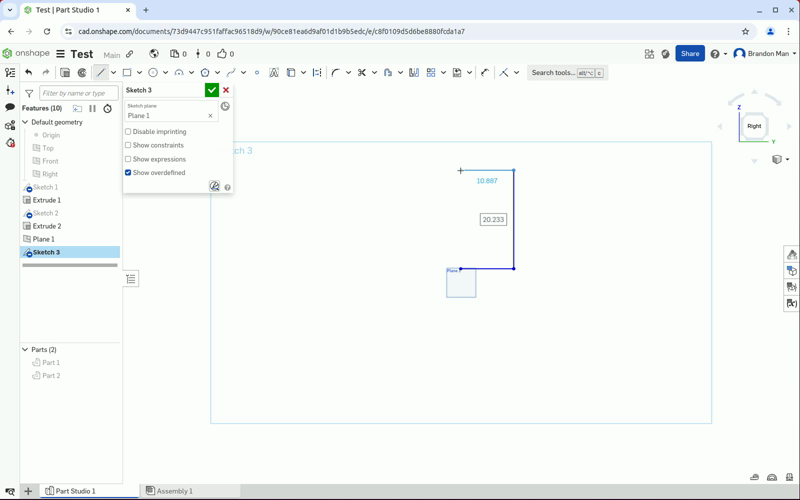
click(460, 170)
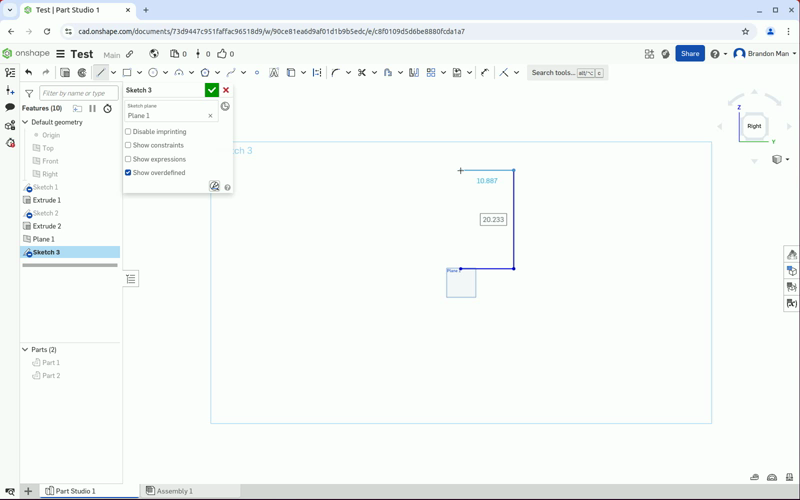
key_up(shift)
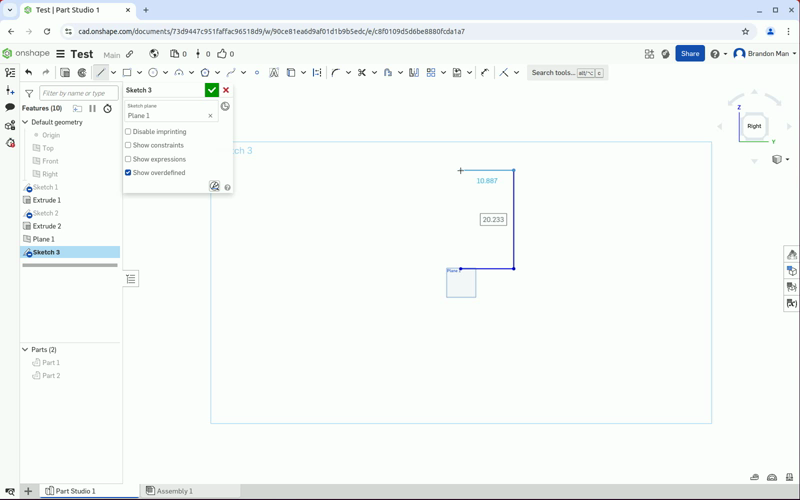
key_down(shift)
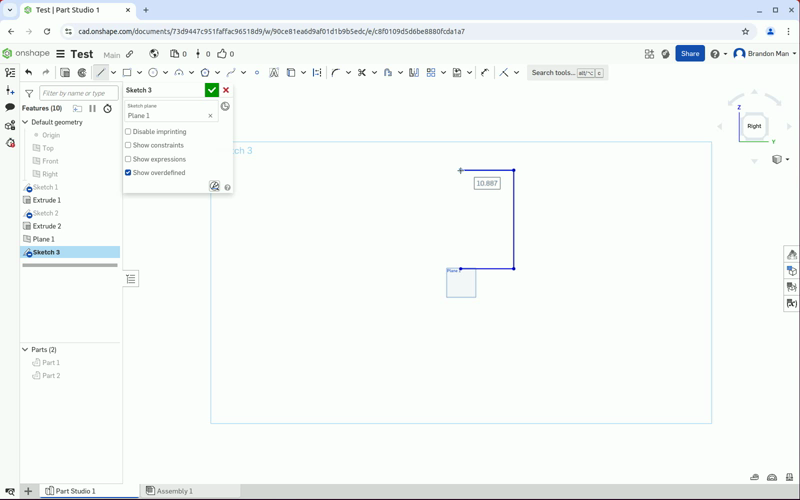
mouse_move(460, 268)
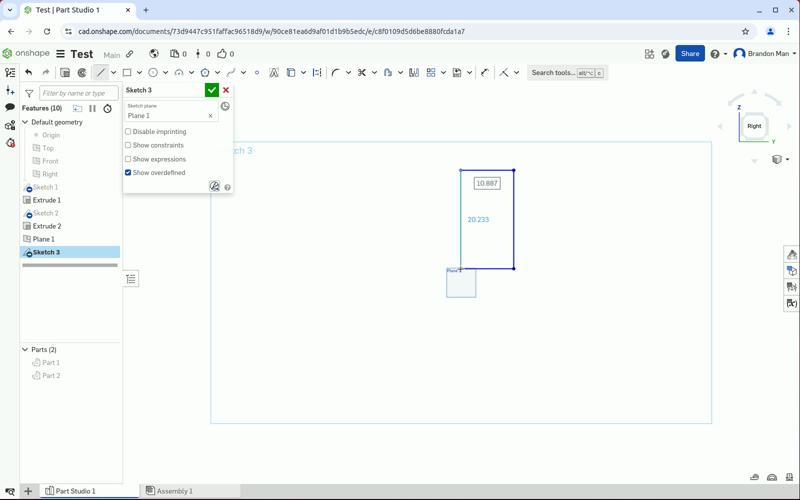
key_up(shift)
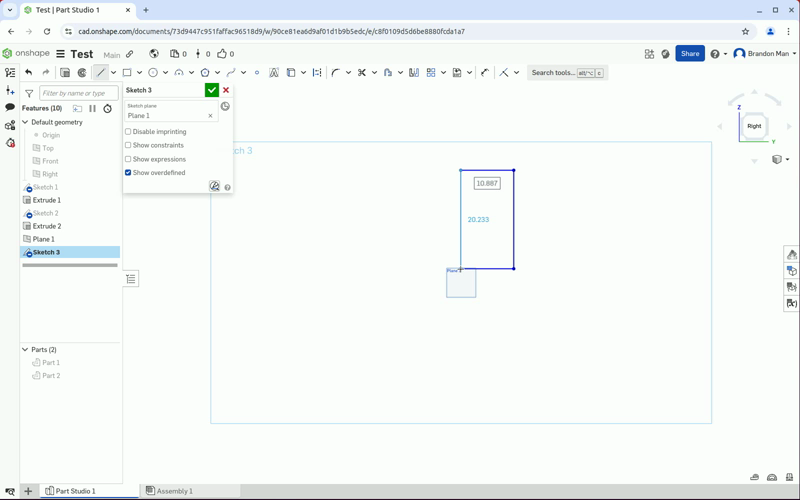
click(460, 268)
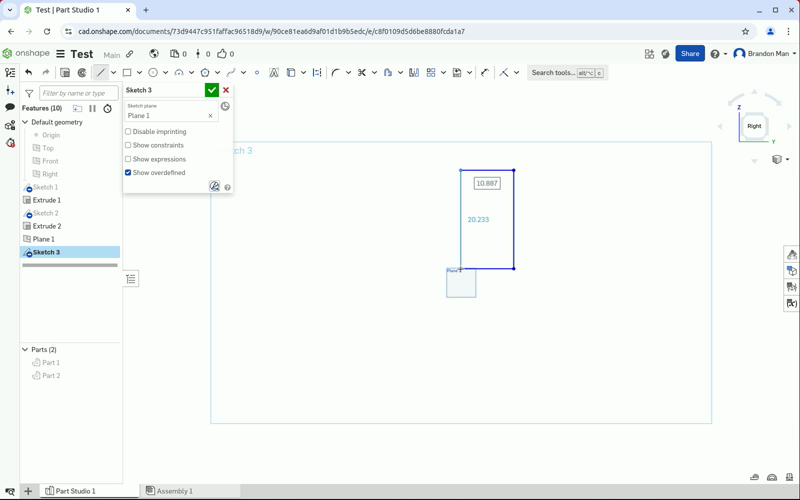
key(esc)
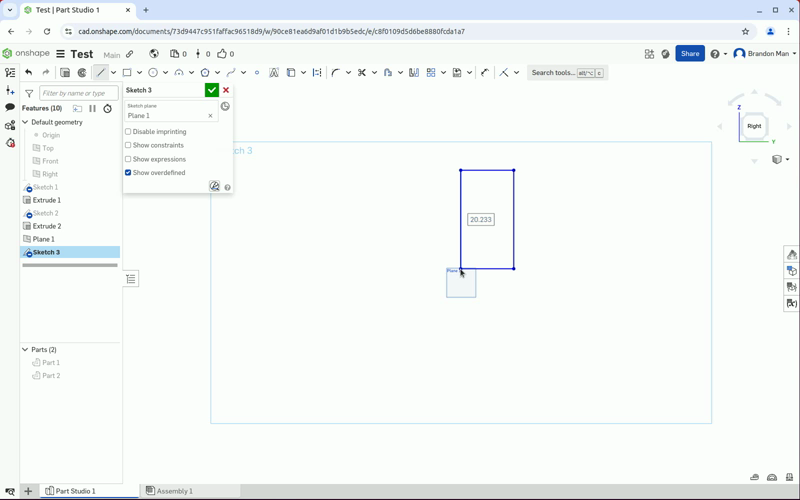
mouse_move(482, 226)
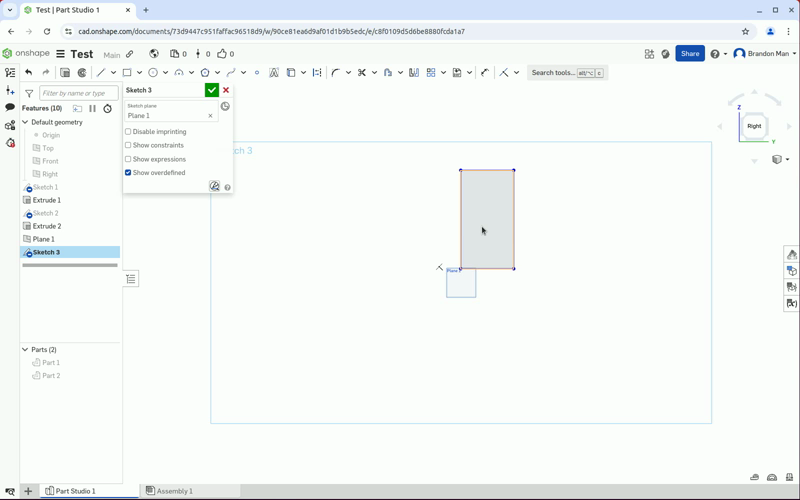
click(482, 226)
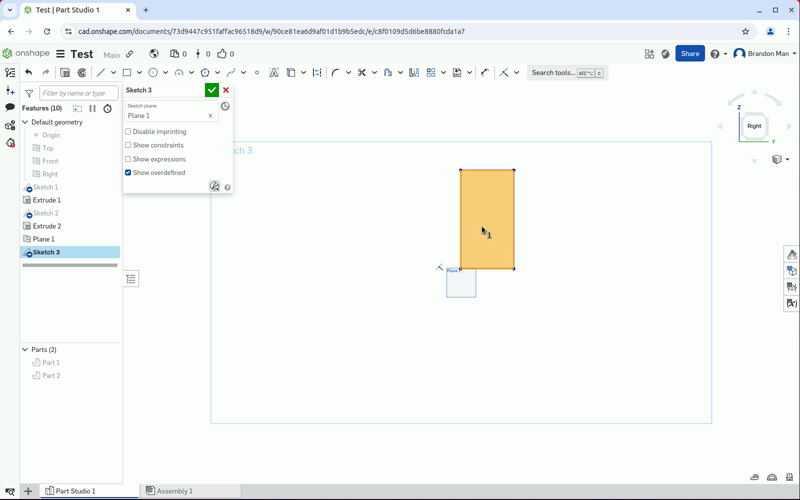
mouse_move(73, 352)
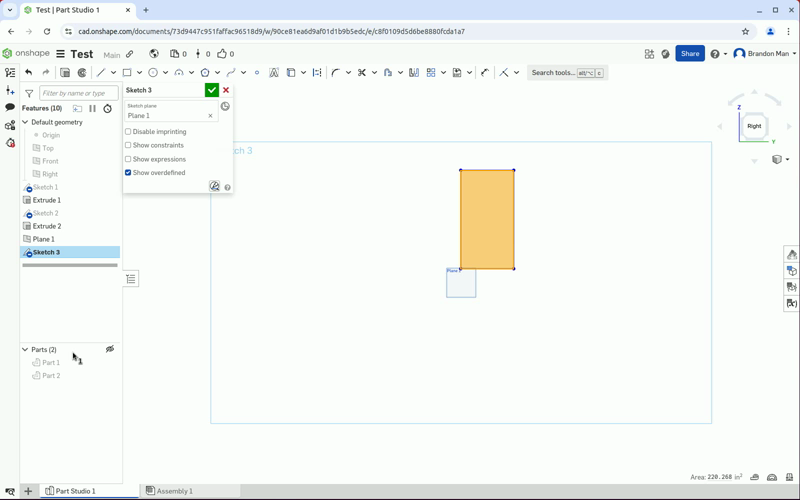
key(shift+y)
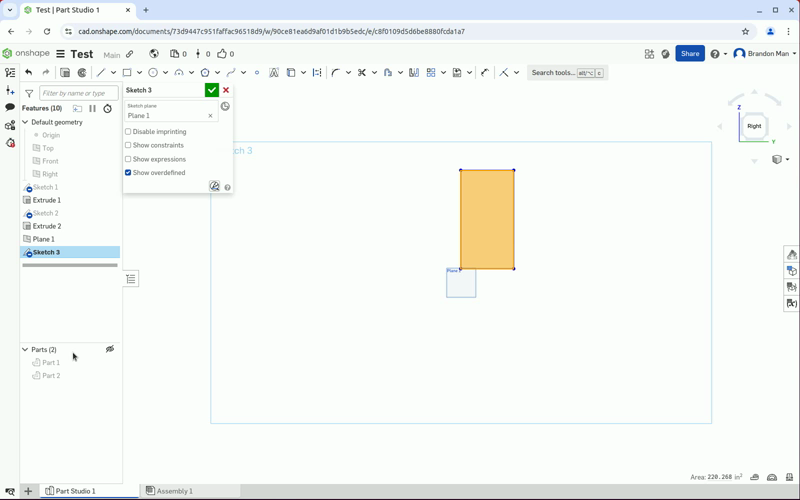
key(shift+e)
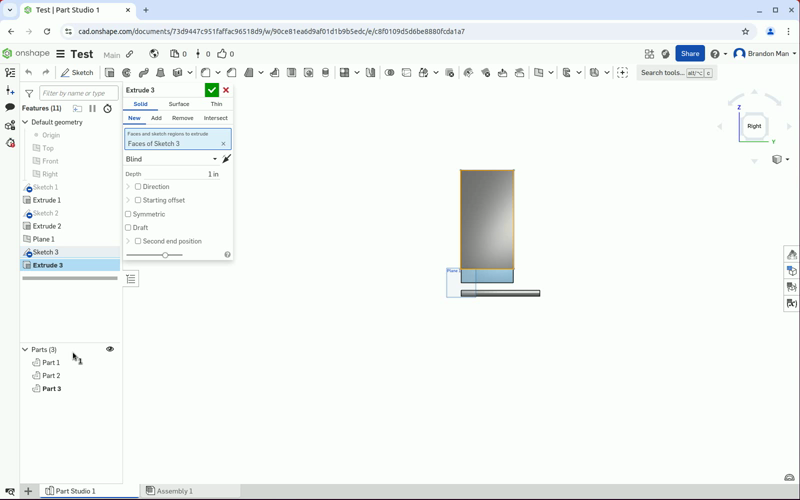
mouse_move(143, 106)
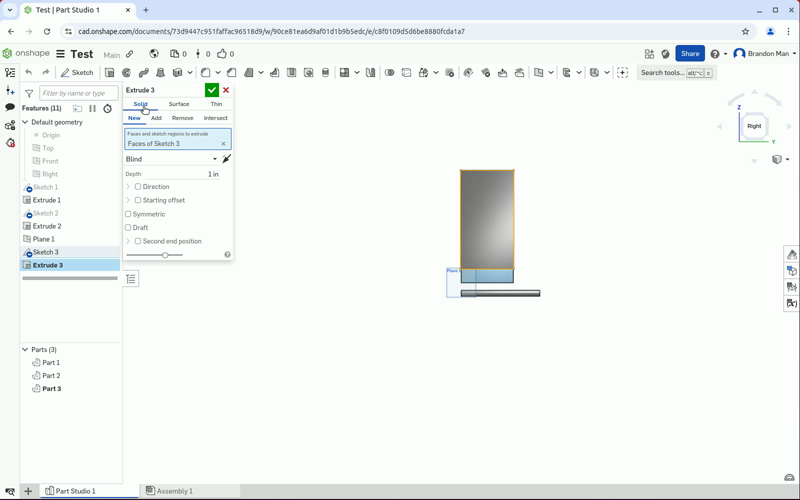
click(143, 106)
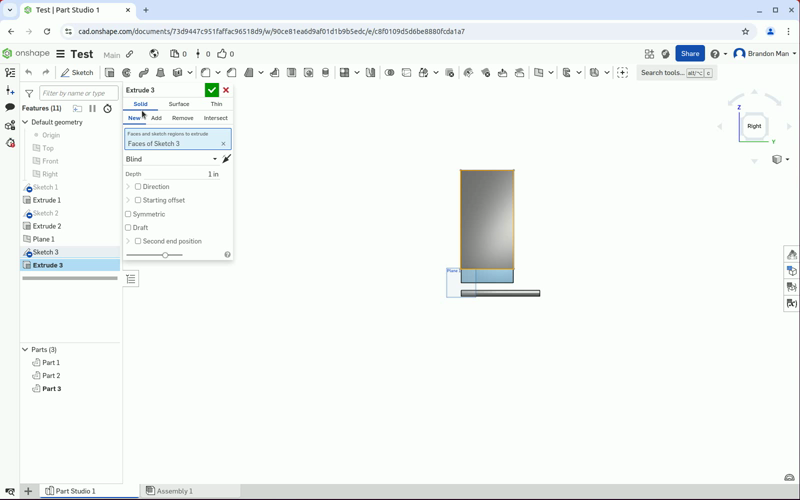
mouse_move(137, 120)
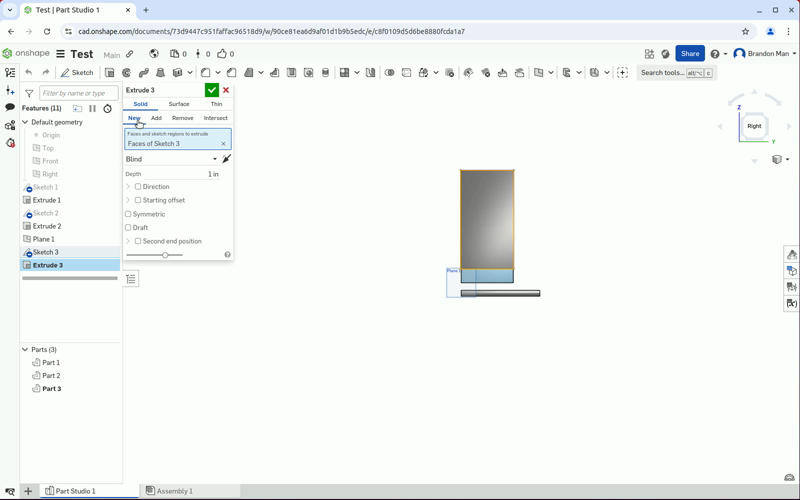
click(137, 120)
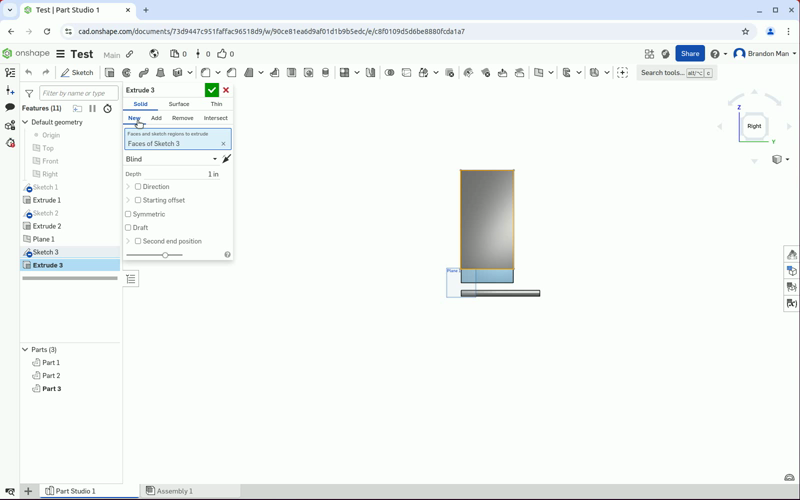
key(tab, 4)
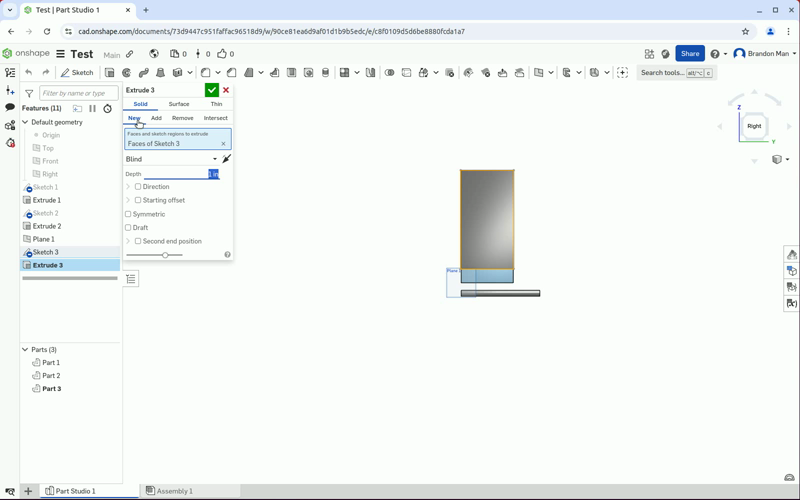
text(1.444)
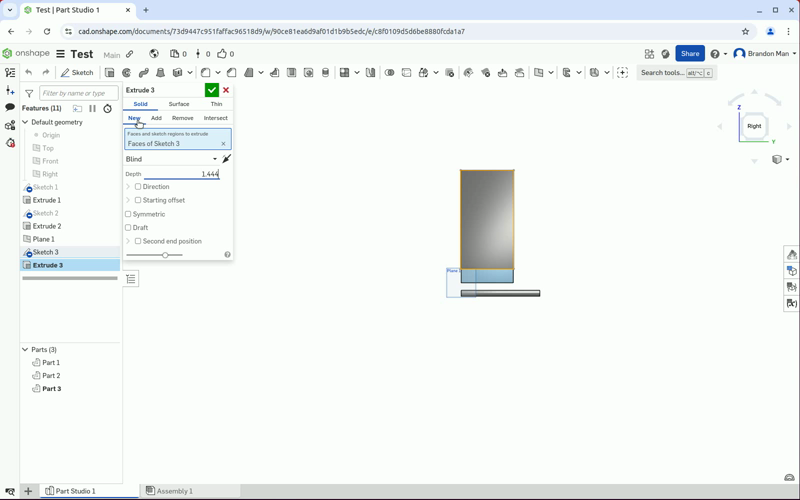
key(enter)
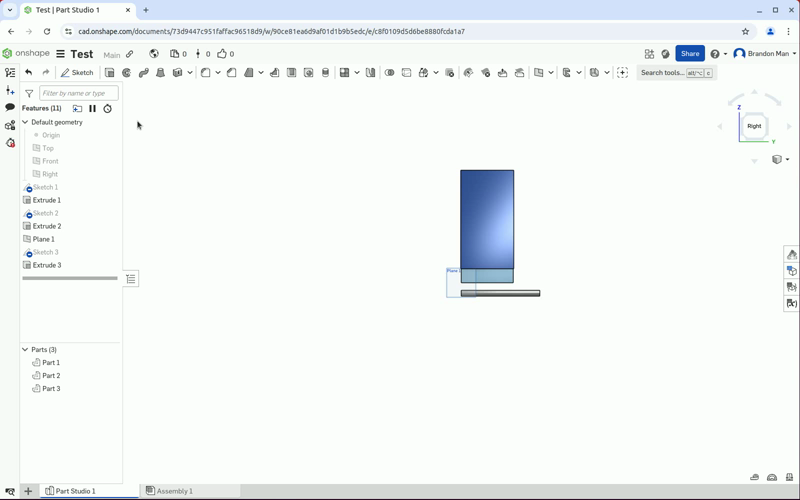
key(shift+h)
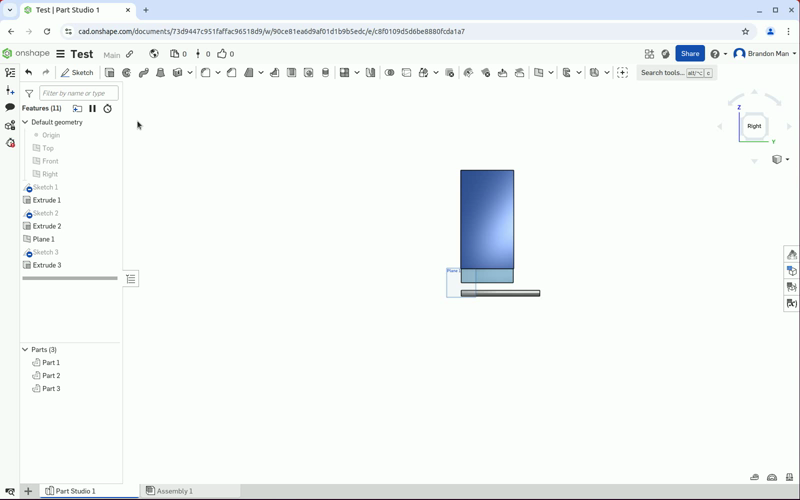
key(shift+h)
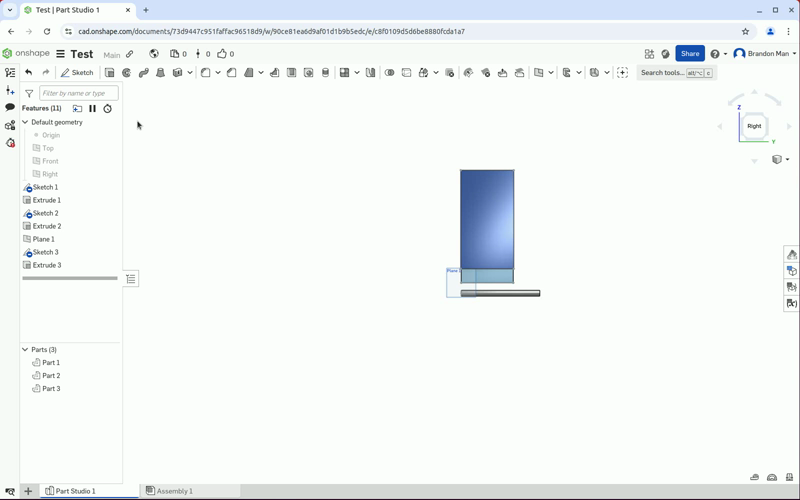
key(shift+7)
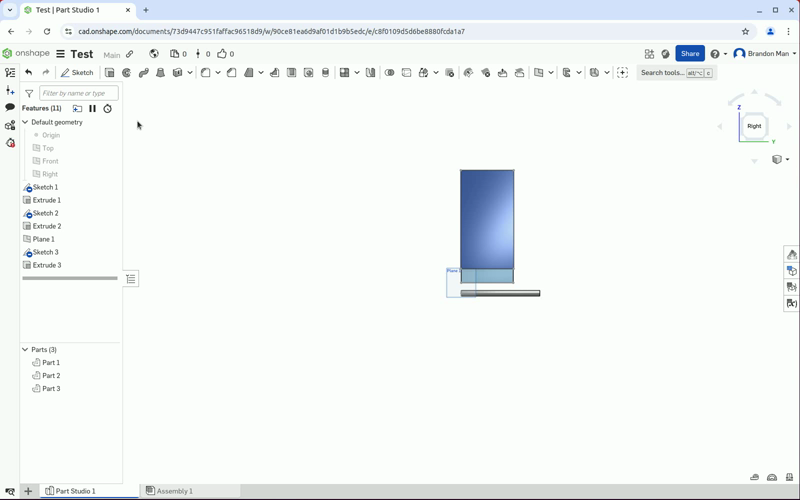
key(right, 2)
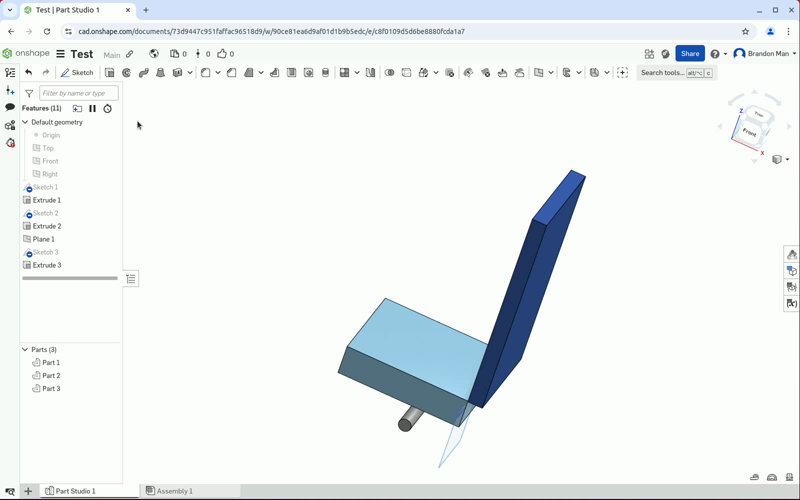
key(down, 2)
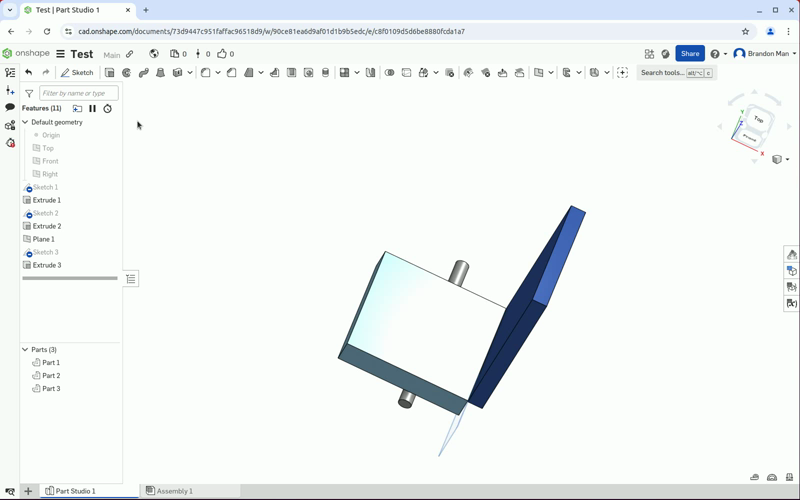
key(up, 2)
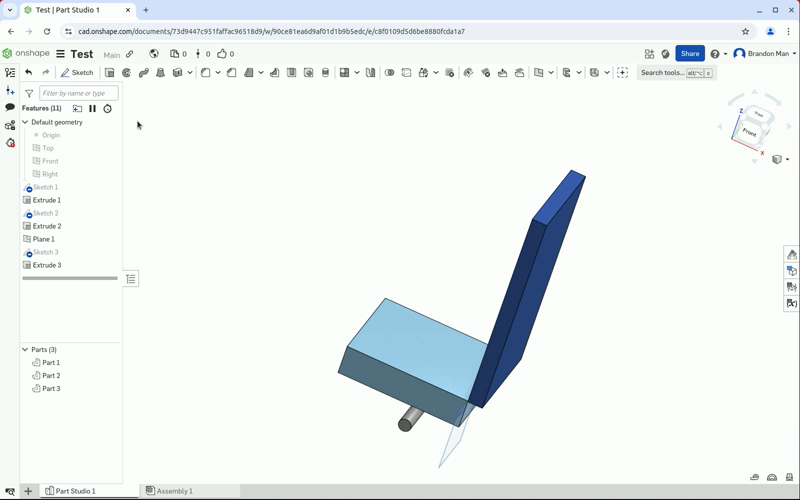
key(left, 2)
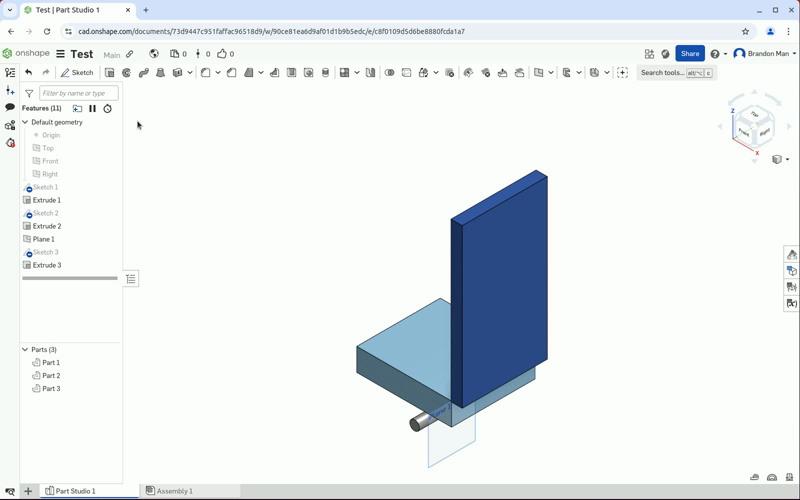
mouse_move(73, 189)
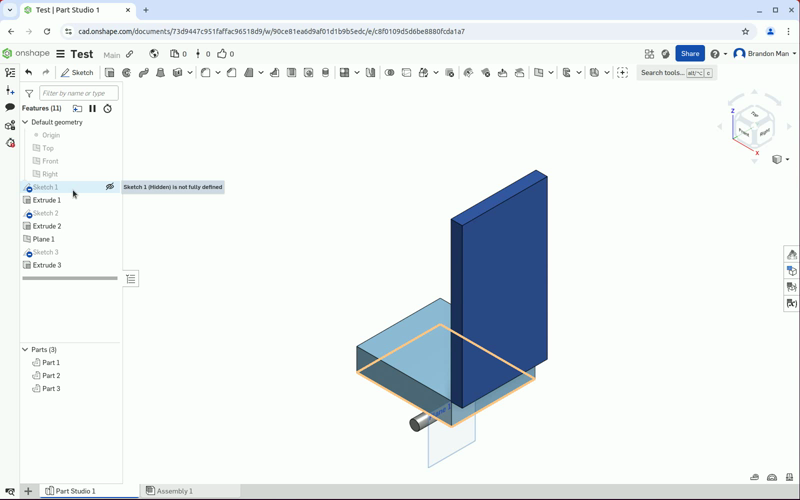
click(73, 189)